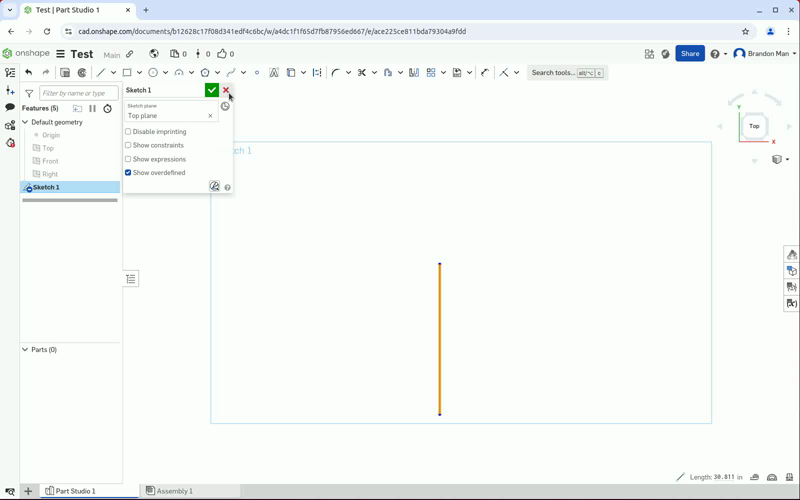
key(shift+h)
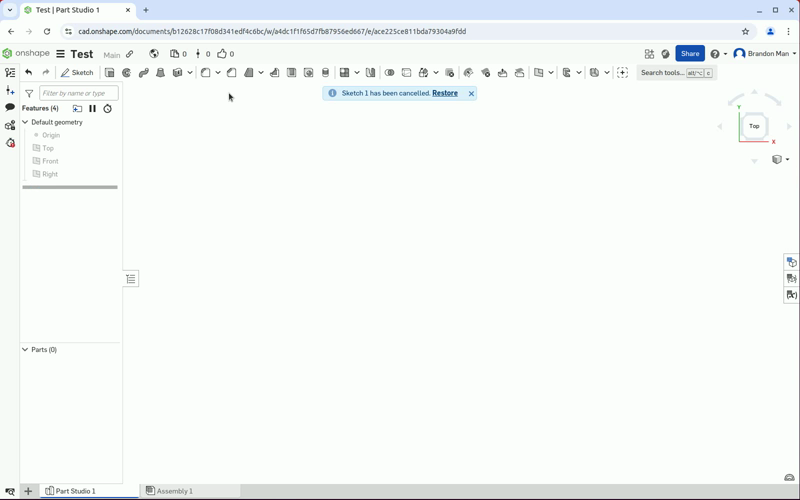
mouse_move(73, 352)
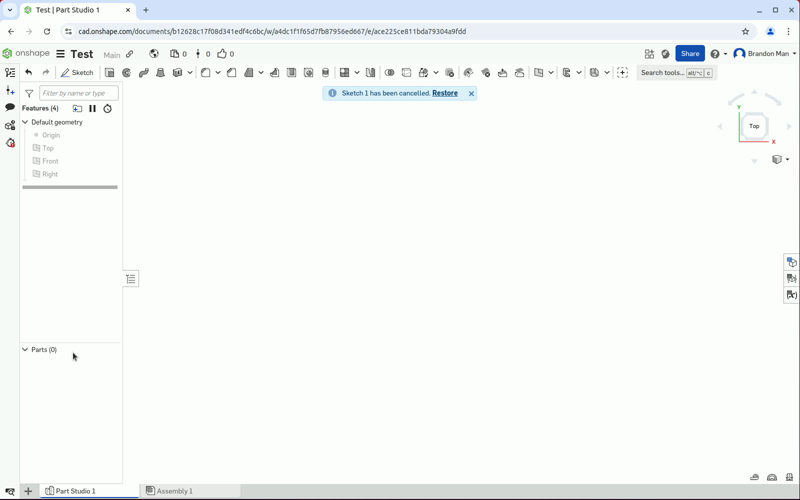
key(y)
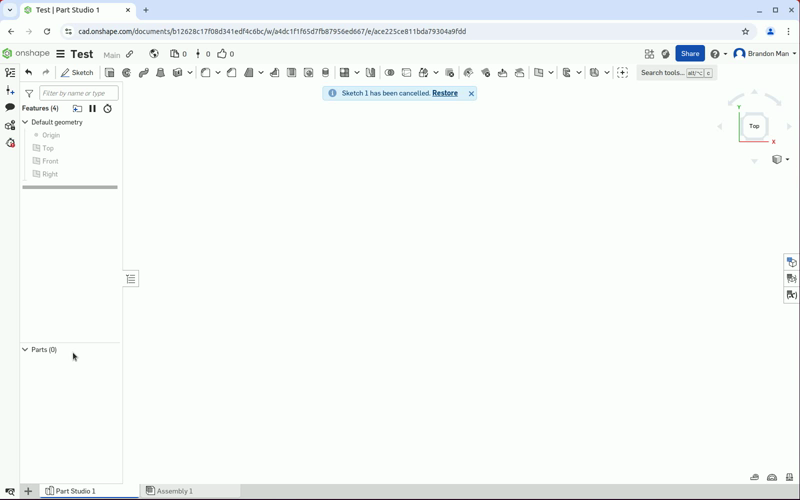
key(shift+p)
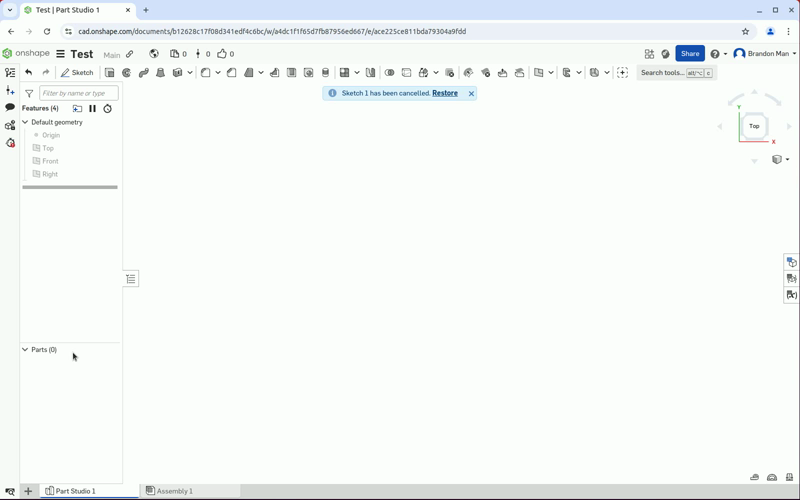
key(space)
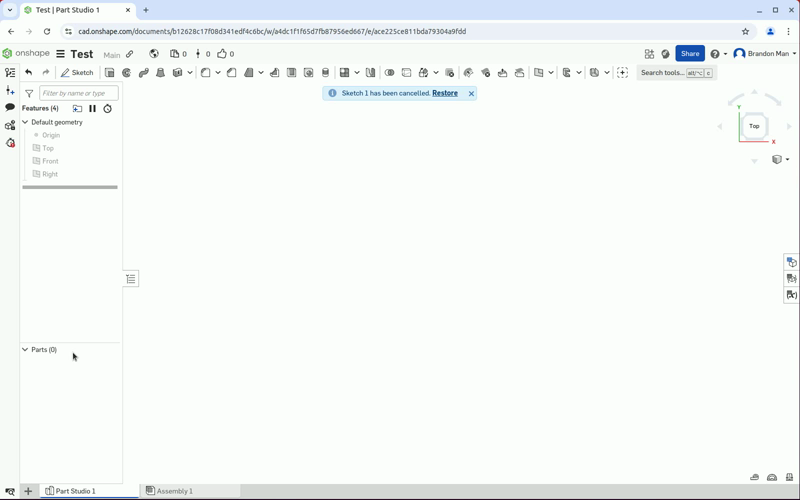
key_down(shift)
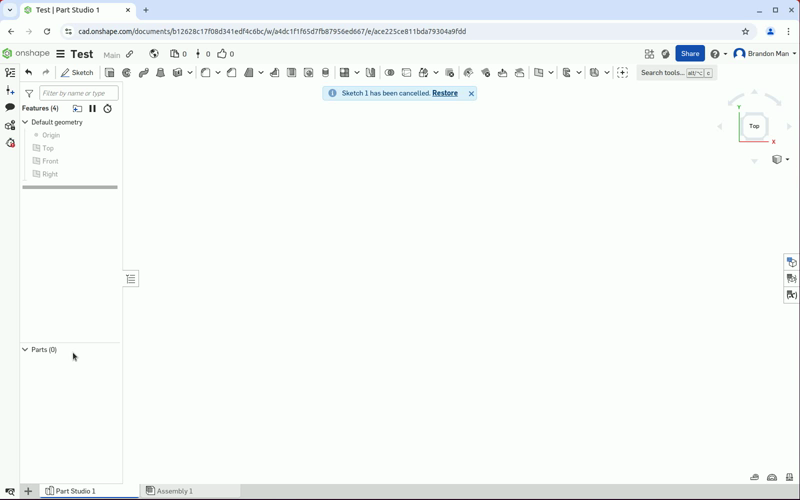
key(up)
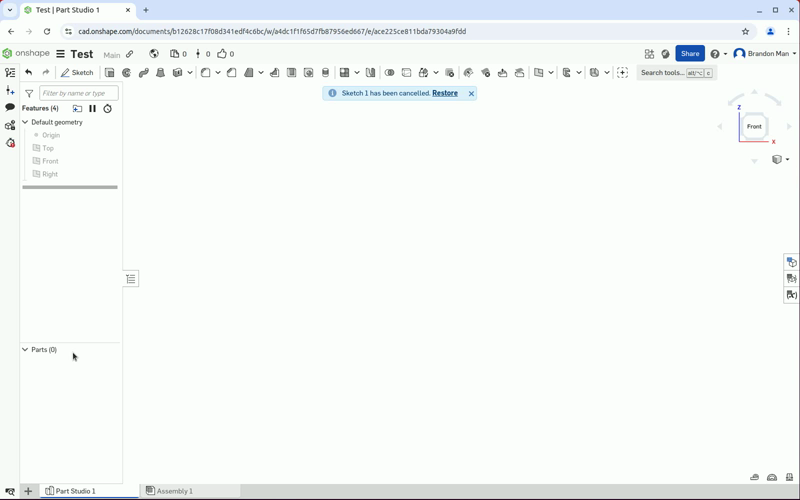
key_up(shift)
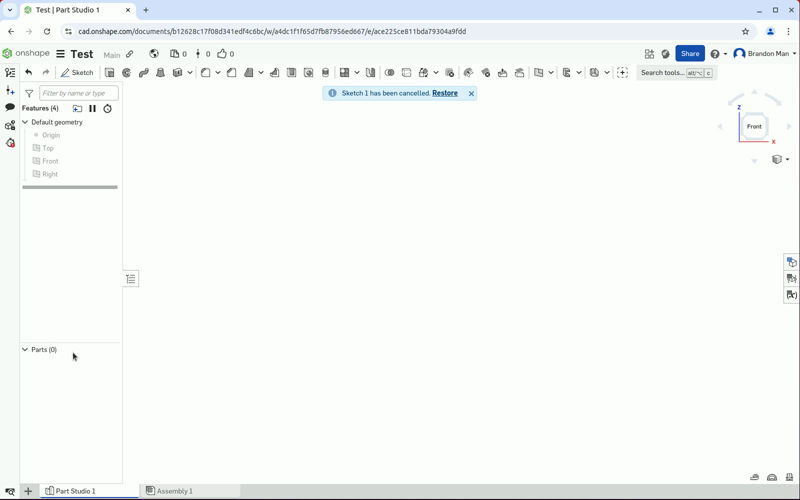
mouse_move(73, 352)
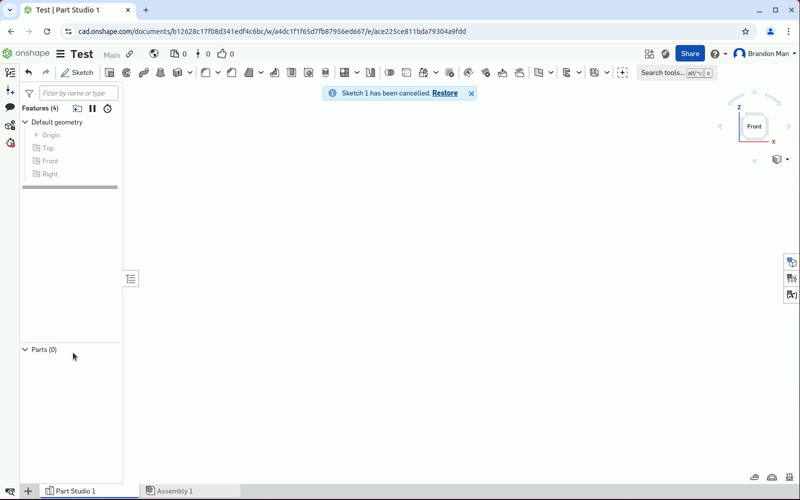
key(shift+y)
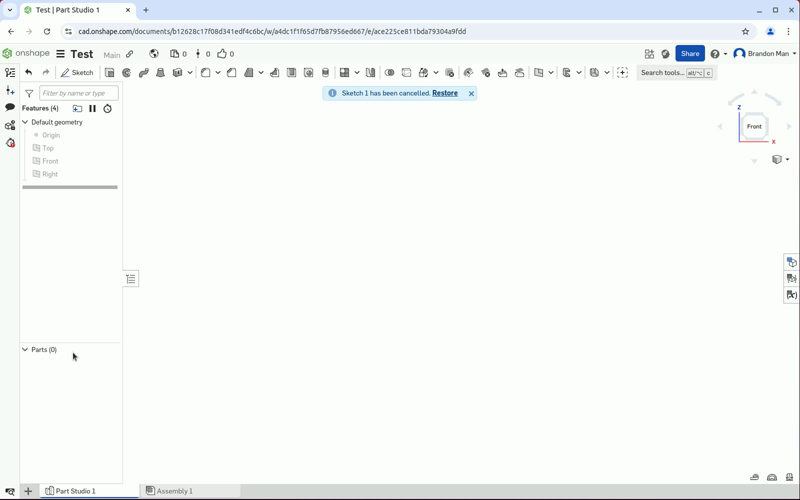
key(shift+s)
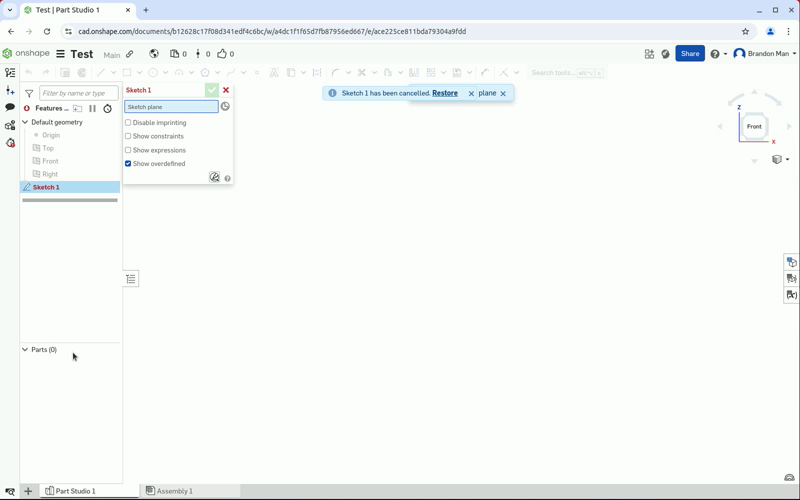
mouse_move(73, 163)
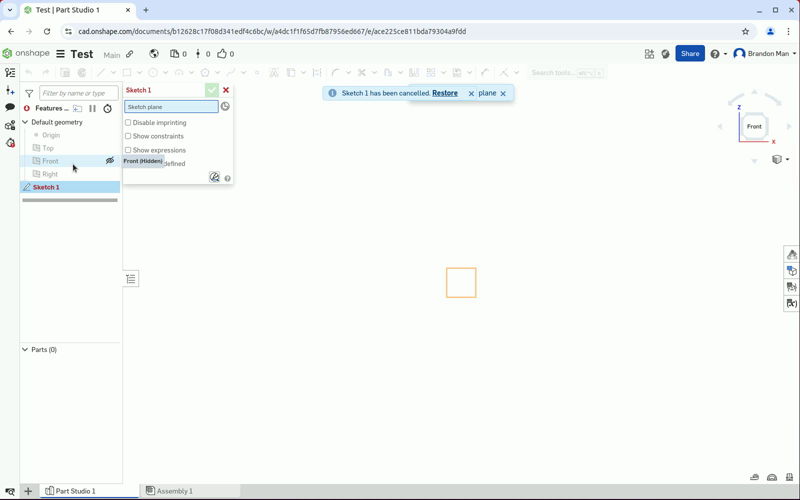
click(73, 163)
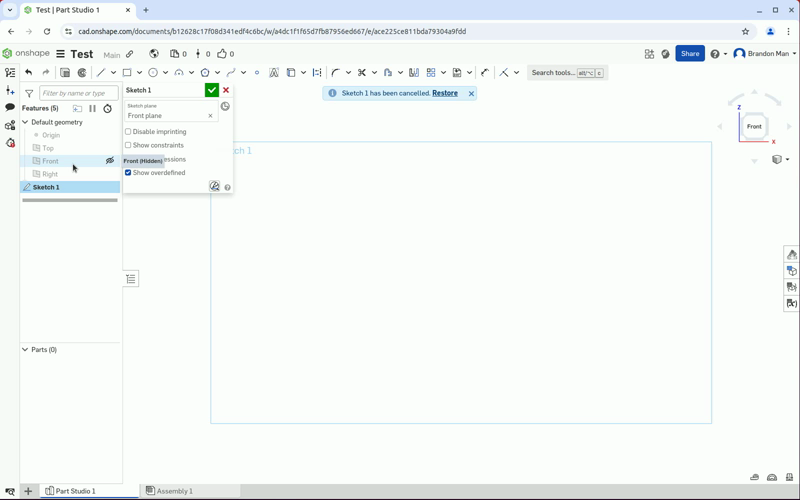
mouse_move(73, 352)
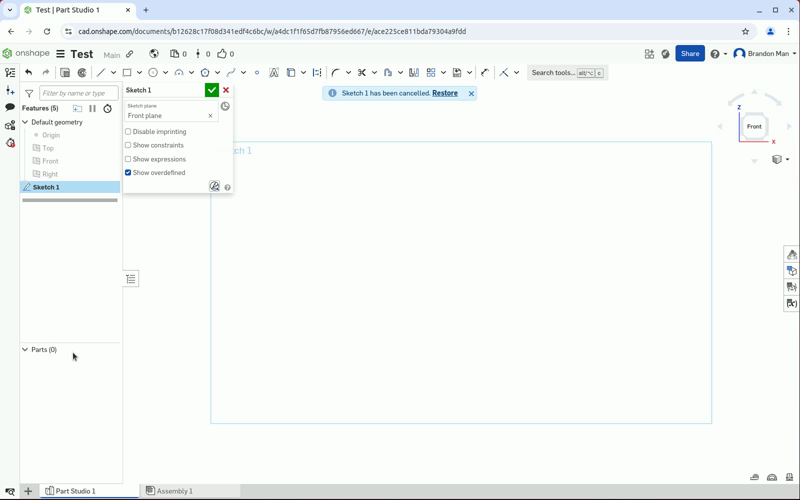
key(y)
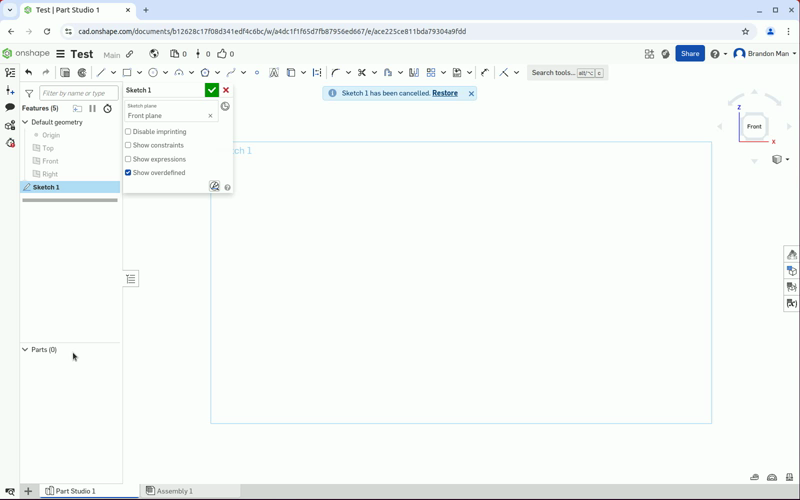
key(l)
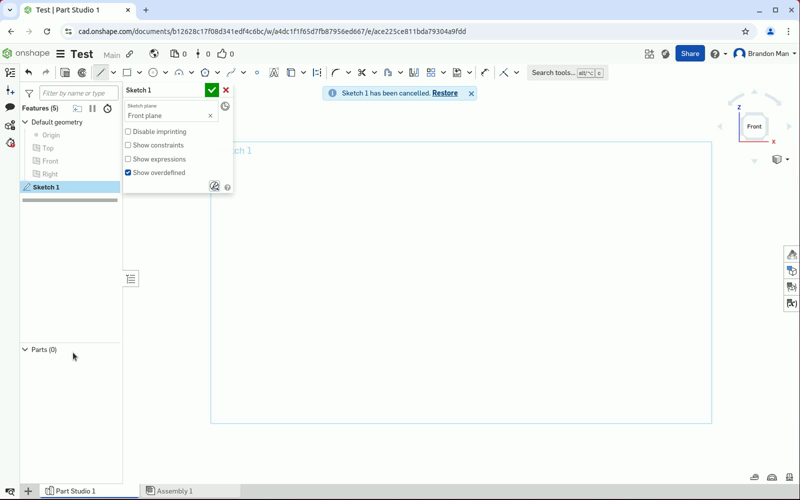
key_down(shift)
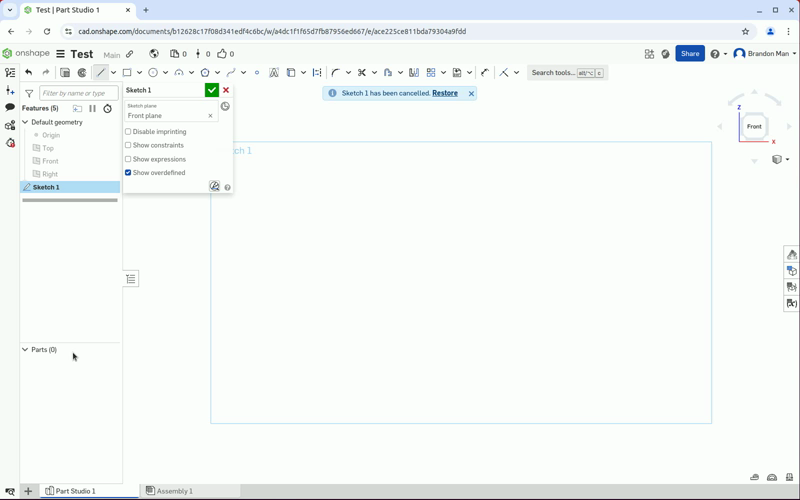
mouse_move(460, 282)
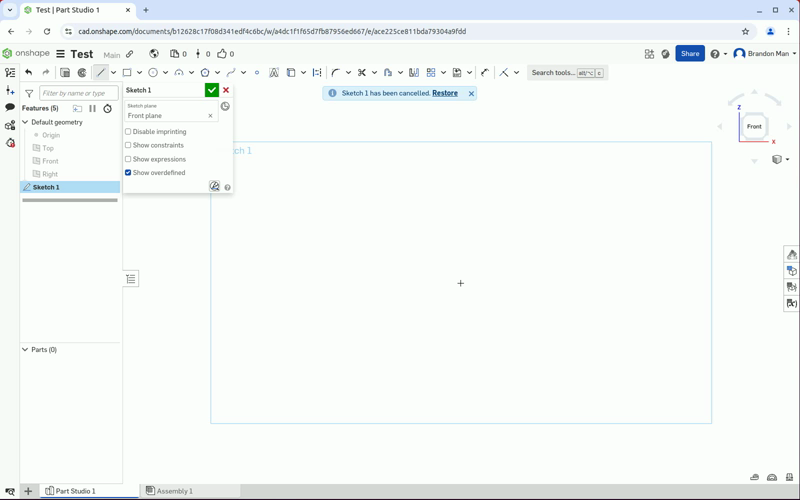
click(460, 282)
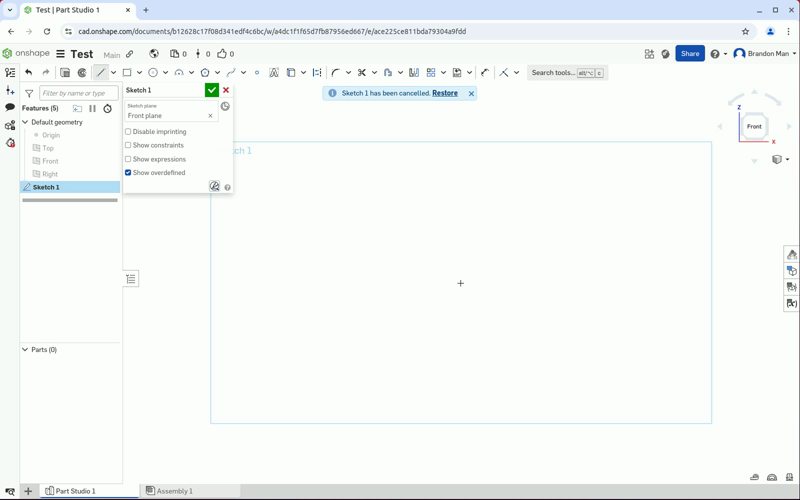
key_up(shift)
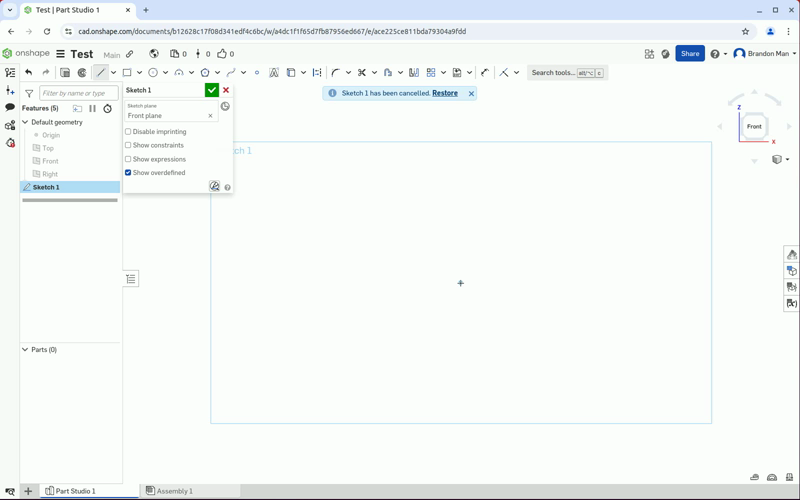
key_down(shift)
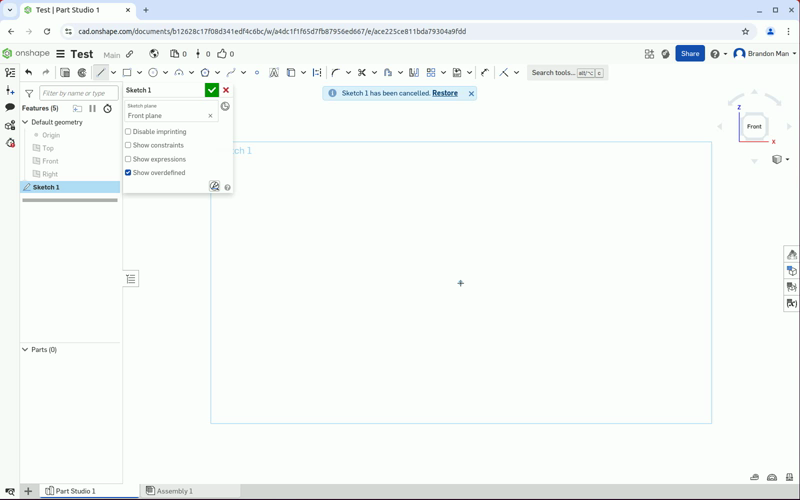
mouse_move(573, 282)
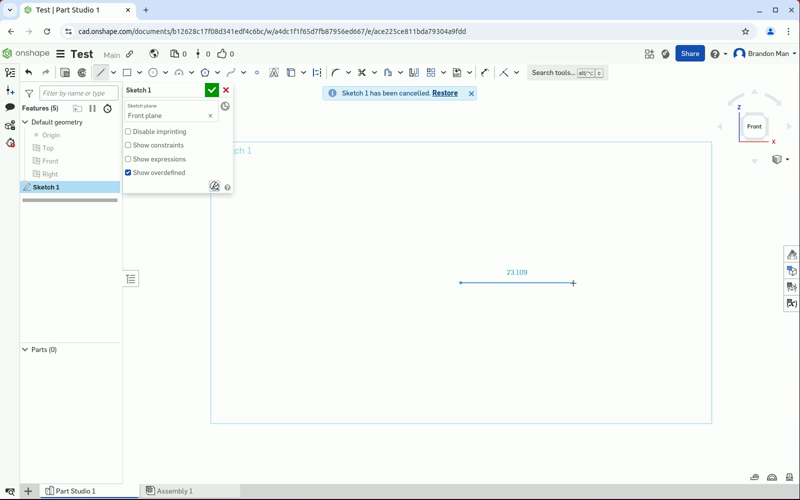
click(573, 282)
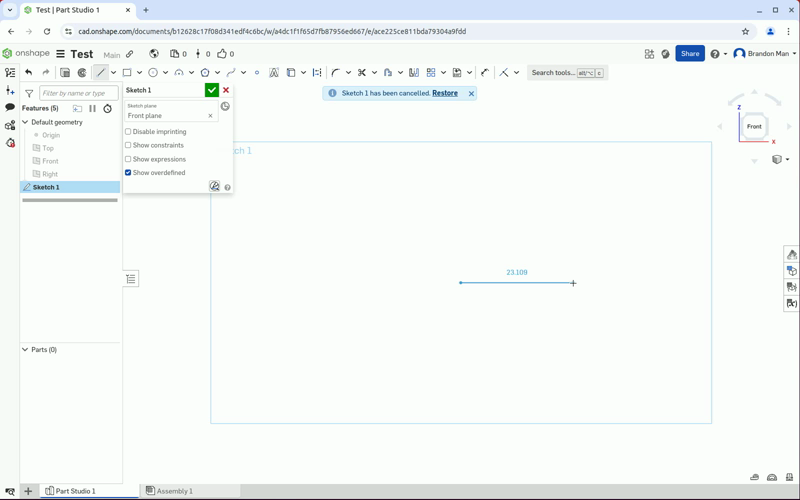
key_up(shift)
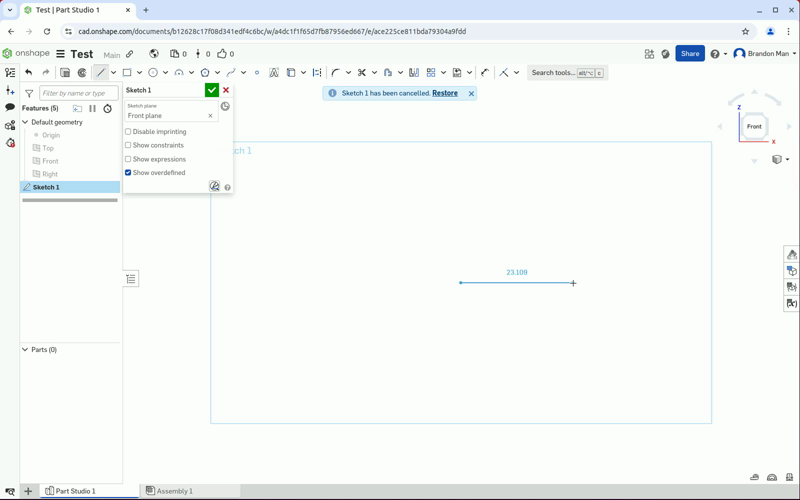
key_down(shift)
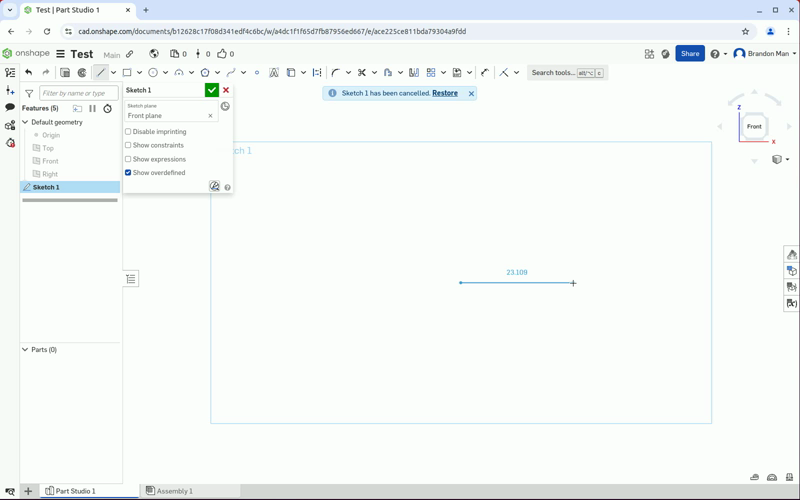
mouse_move(573, 170)
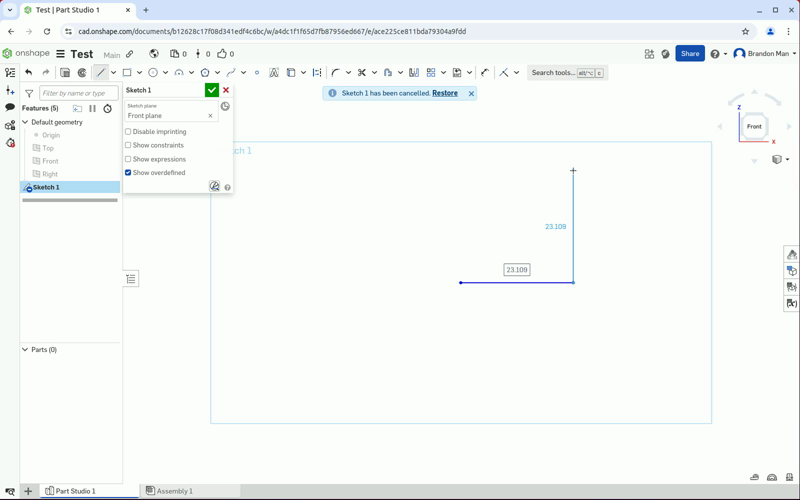
click(573, 170)
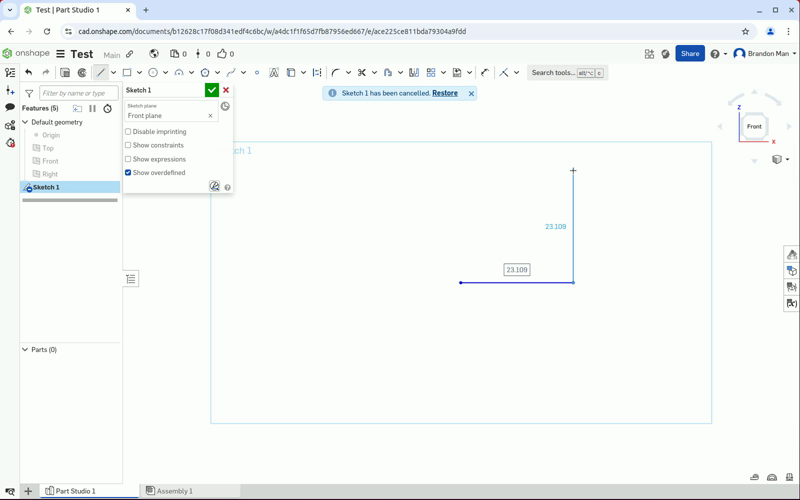
key_up(shift)
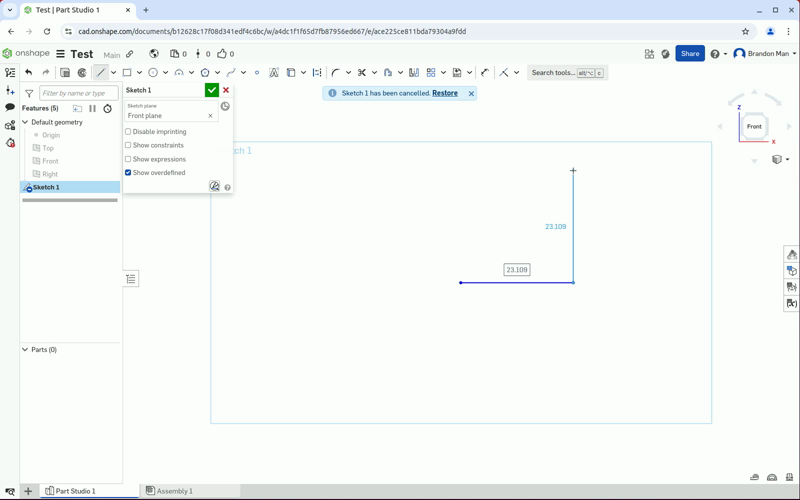
key_down(shift)
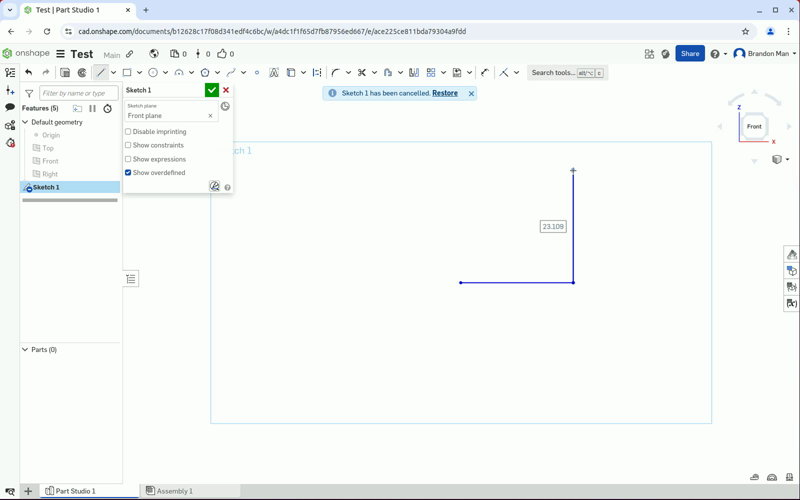
mouse_move(460, 170)
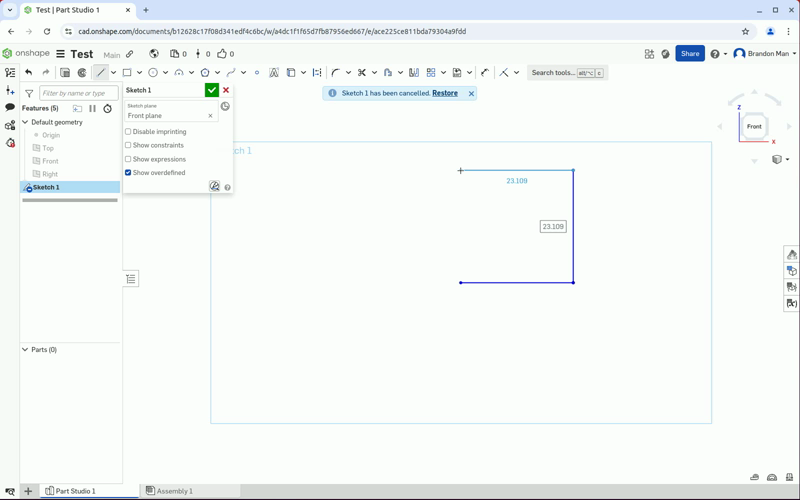
click(460, 170)
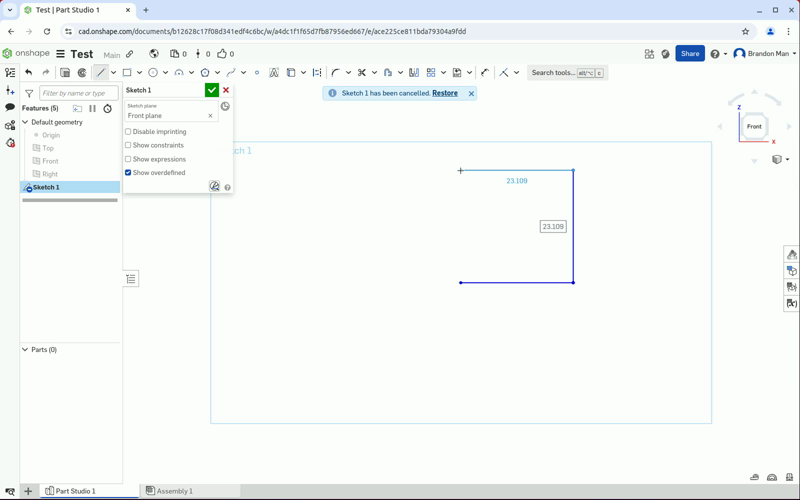
key_up(shift)
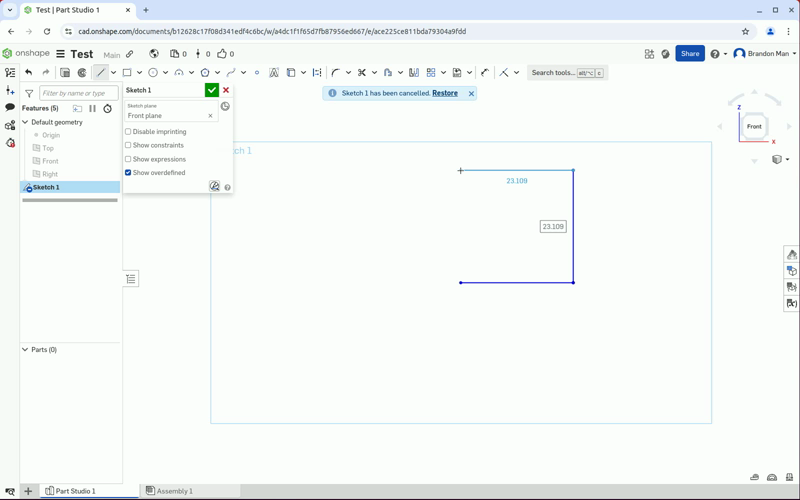
key_down(shift)
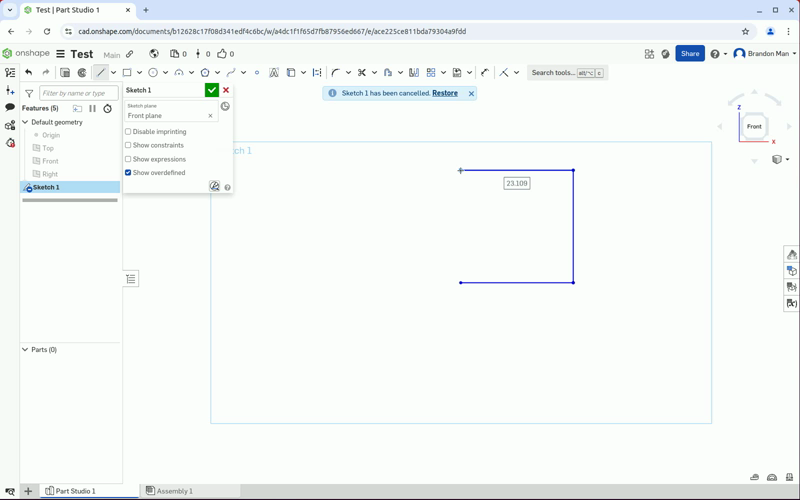
mouse_move(460, 282)
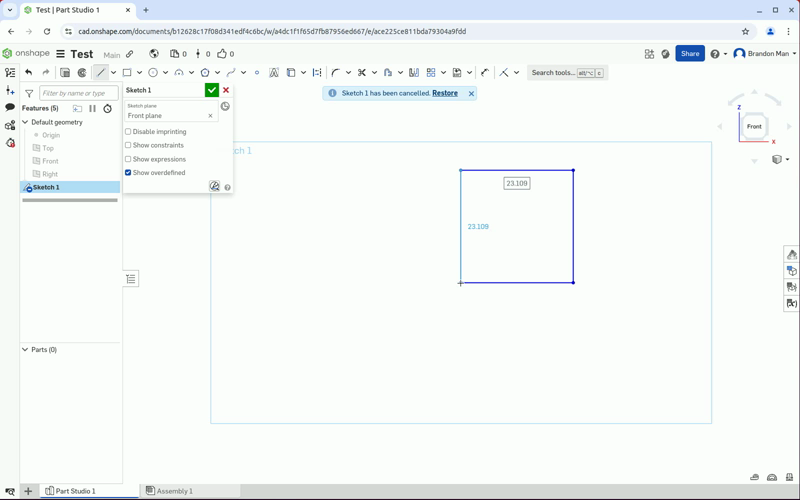
key_up(shift)
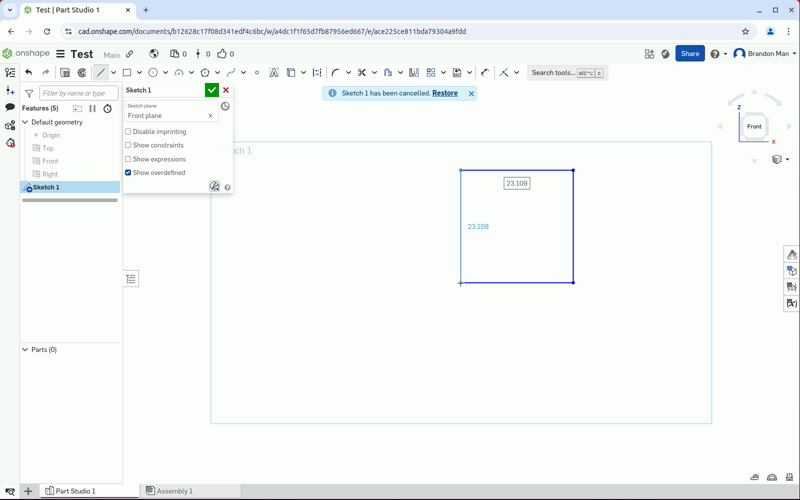
click(460, 282)
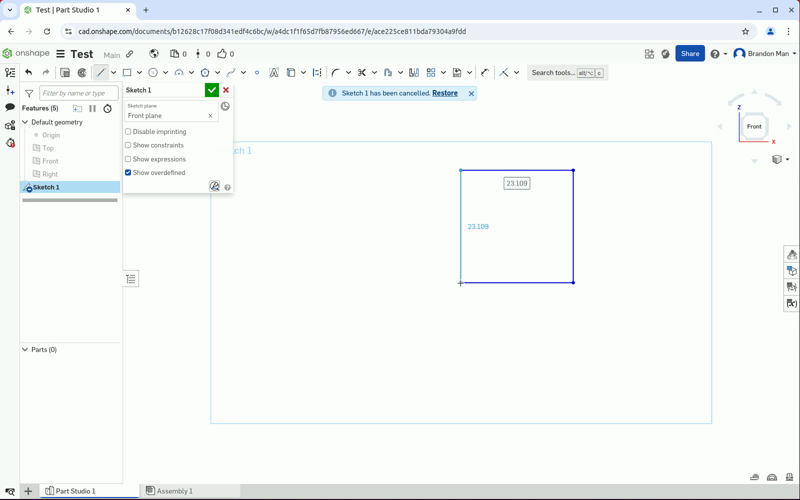
key(esc)
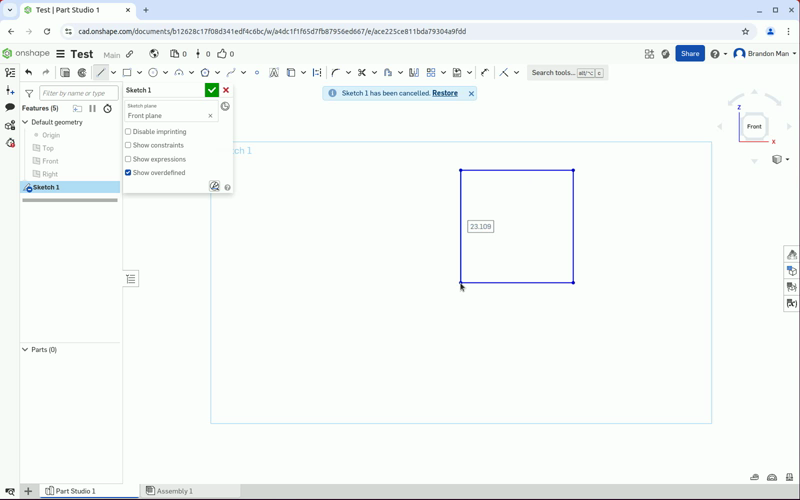
mouse_move(495, 198)
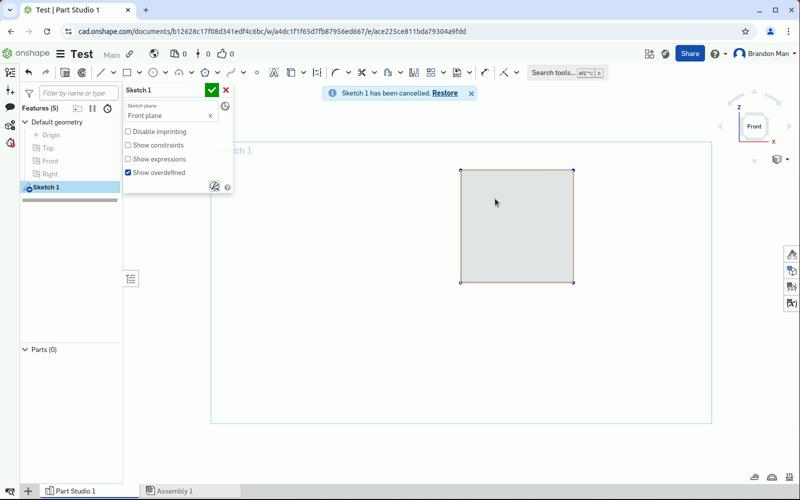
click(495, 198)
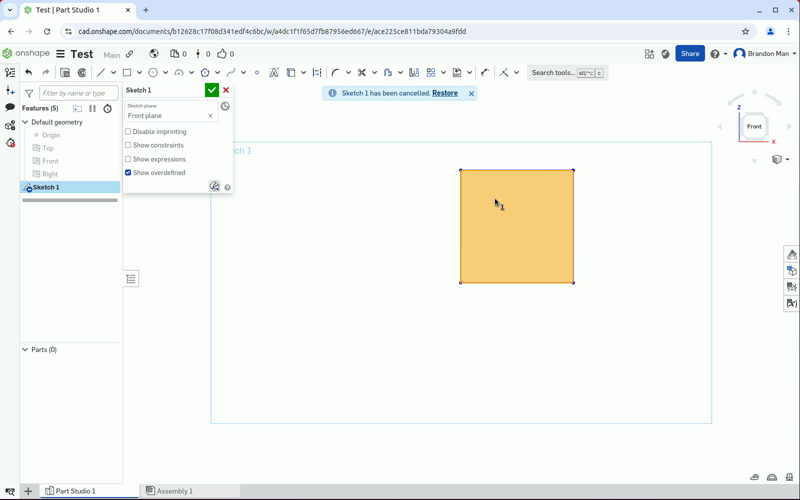
mouse_move(73, 352)
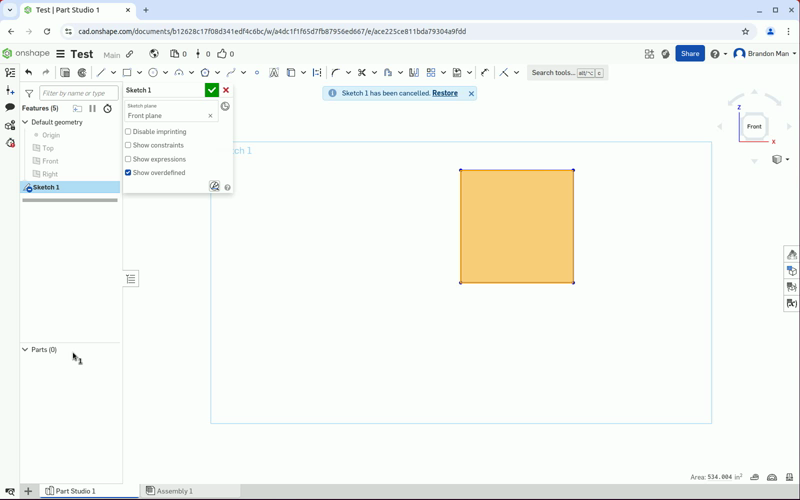
key(shift+y)
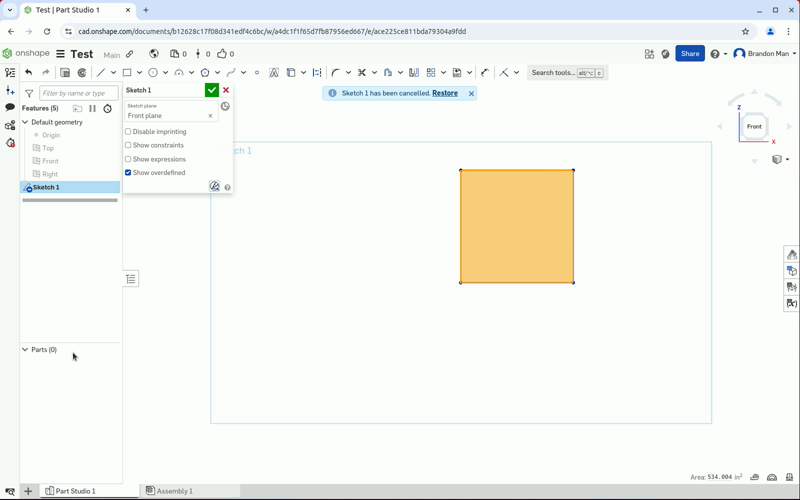
key(shift+e)
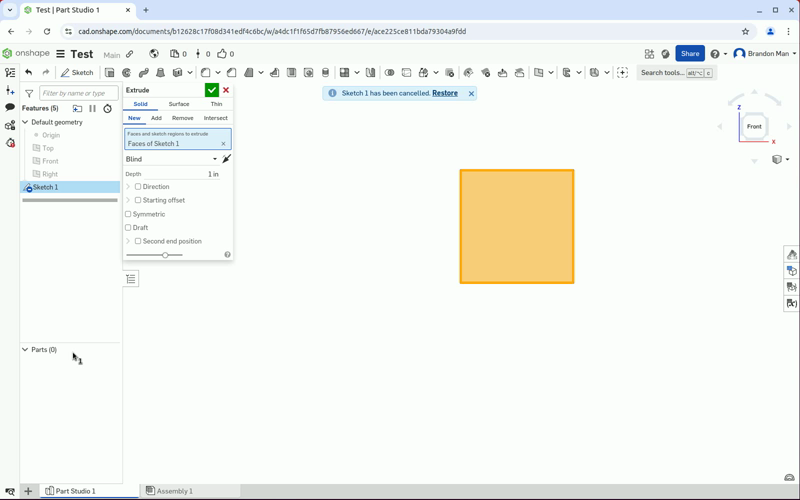
mouse_move(143, 106)
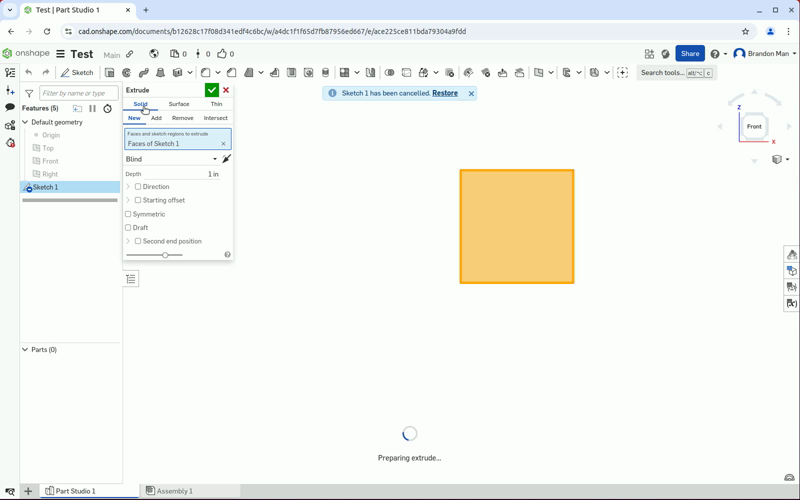
click(143, 106)
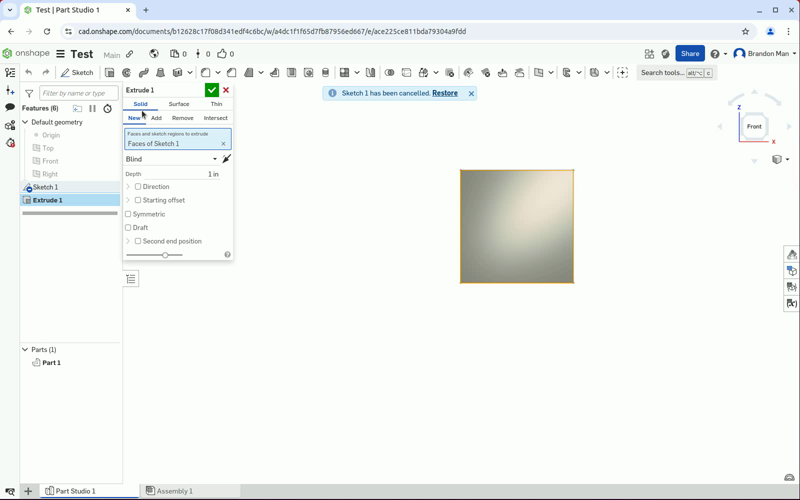
mouse_move(137, 120)
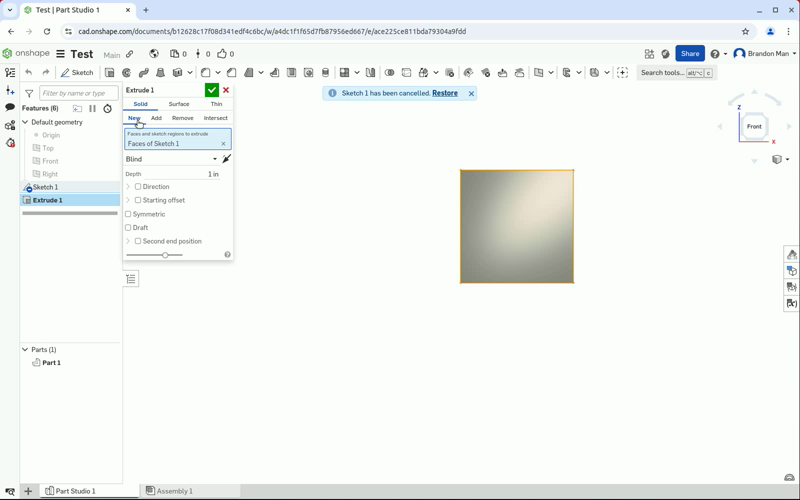
click(137, 120)
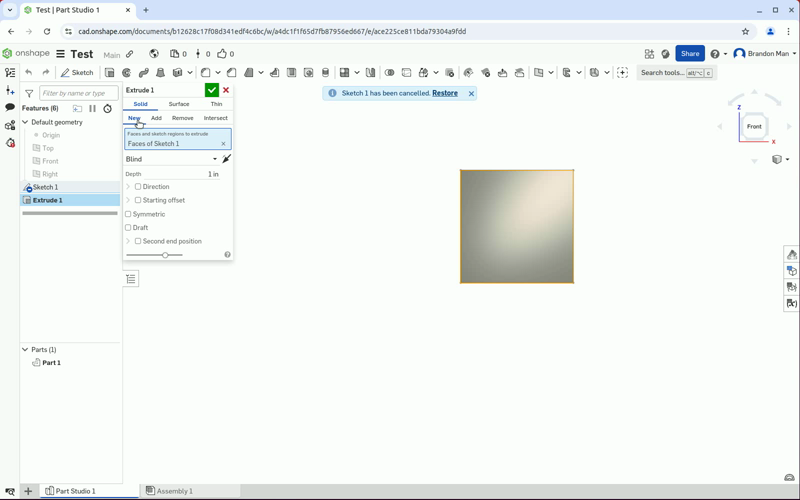
key(tab, 4)
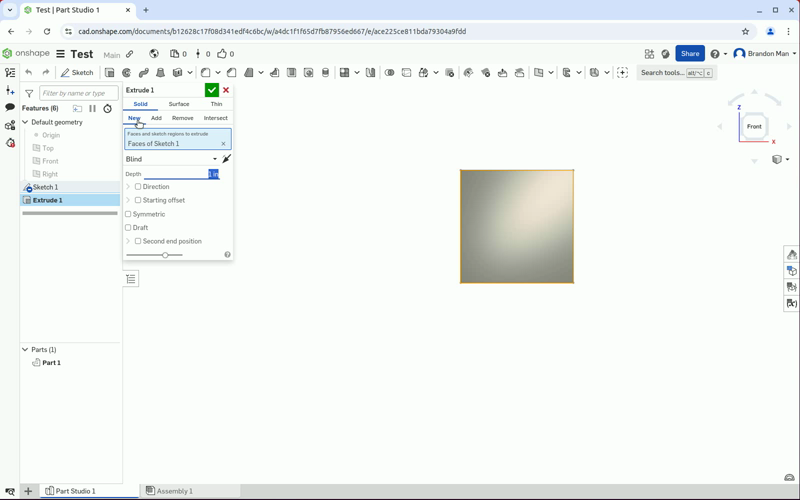
text(23.108)
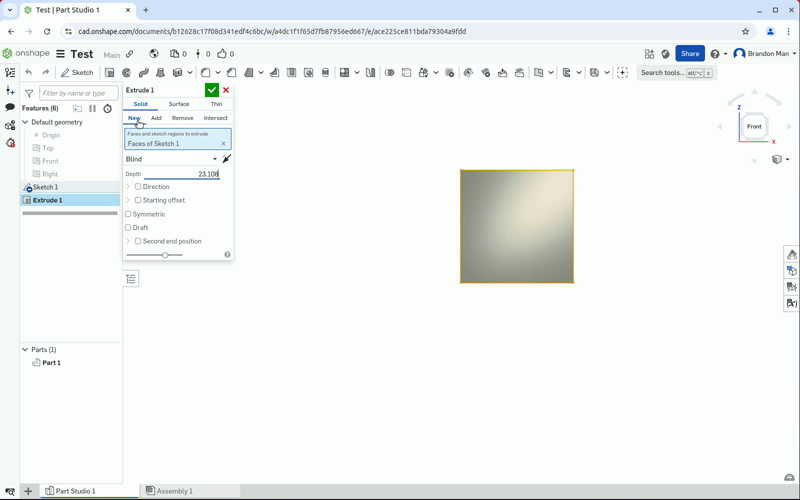
key(enter)
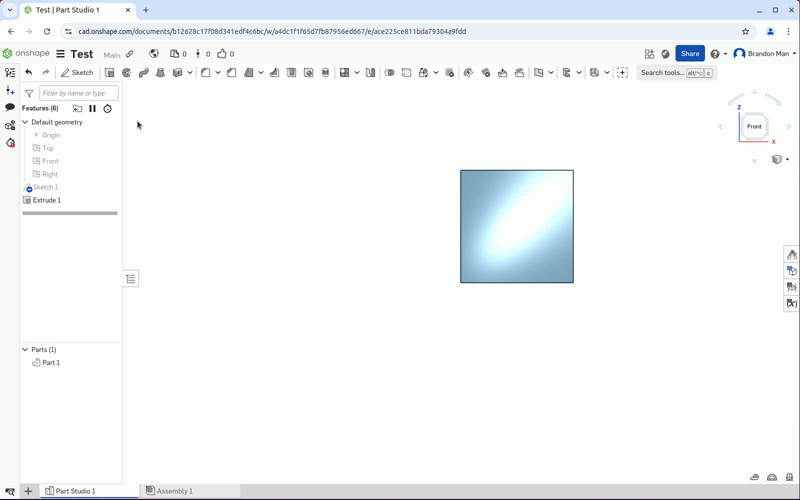
key(shift+h)
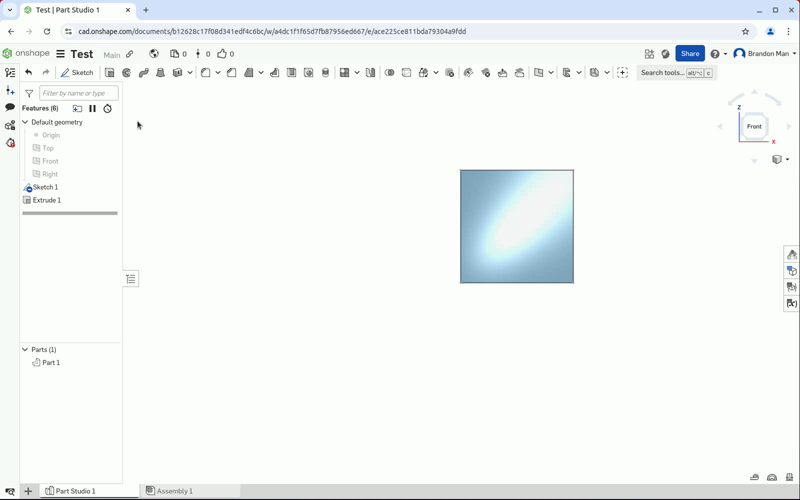
key(shift+h)
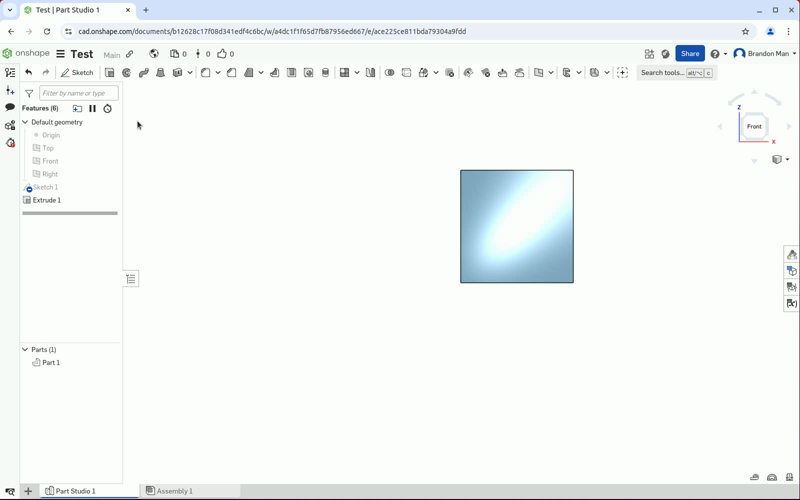
mouse_move(73, 189)
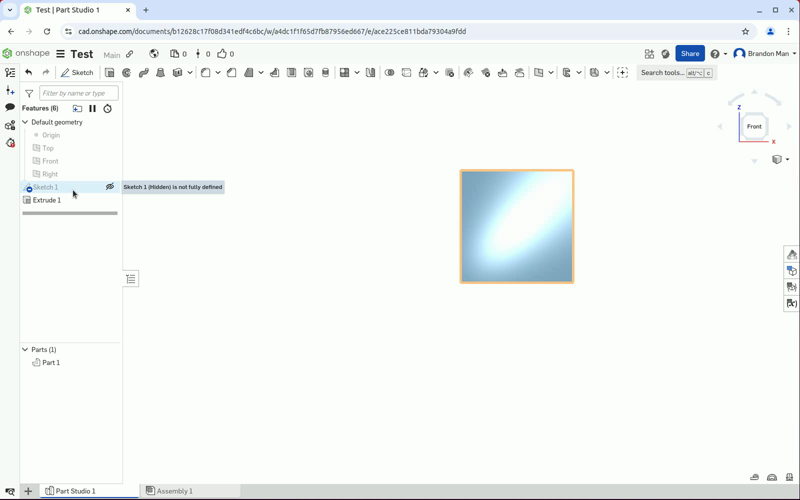
click(73, 189)
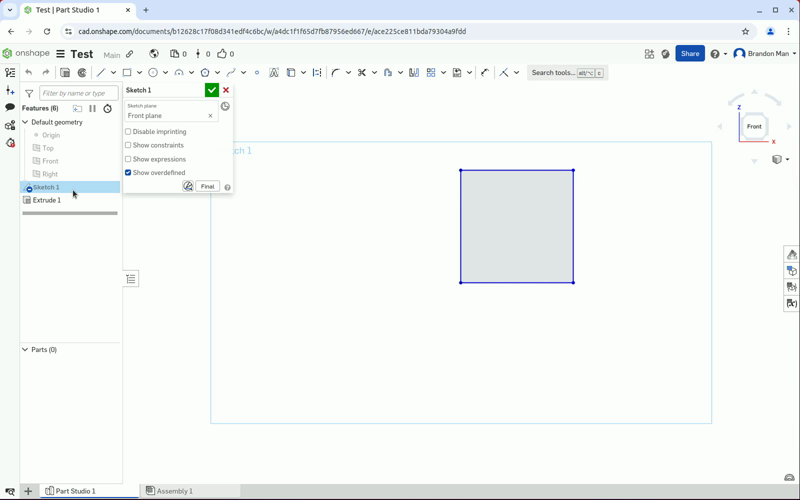
mouse_move(229, 92)
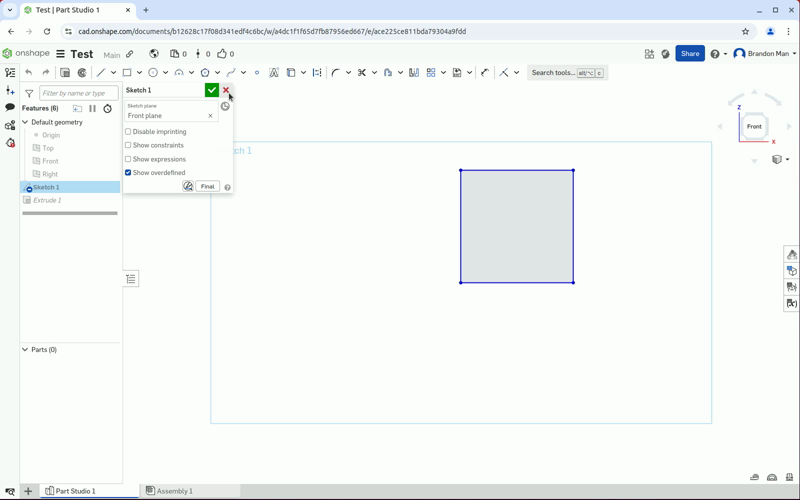
click(229, 92)
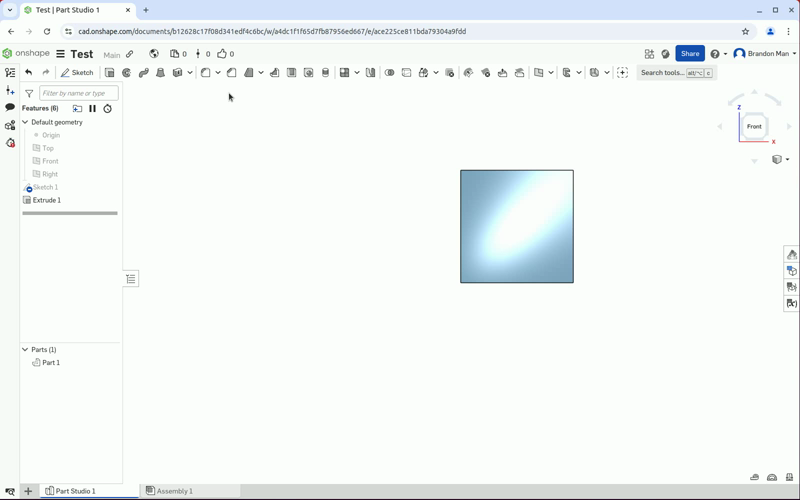
mouse_move(541, 75)
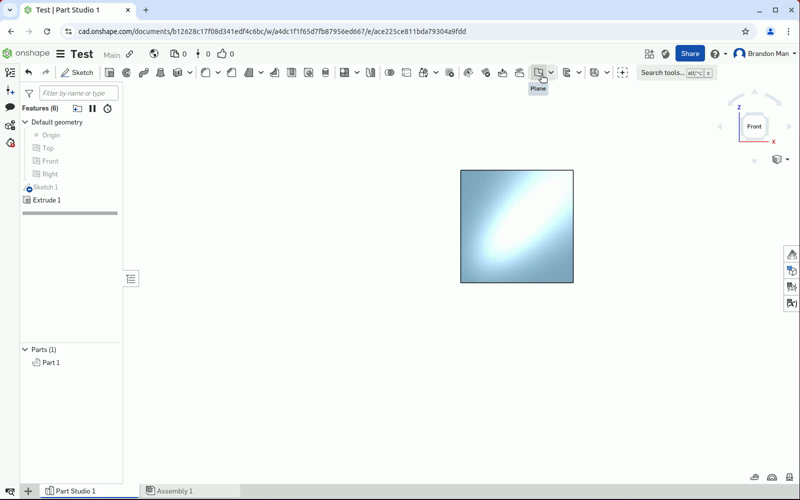
click(541, 75)
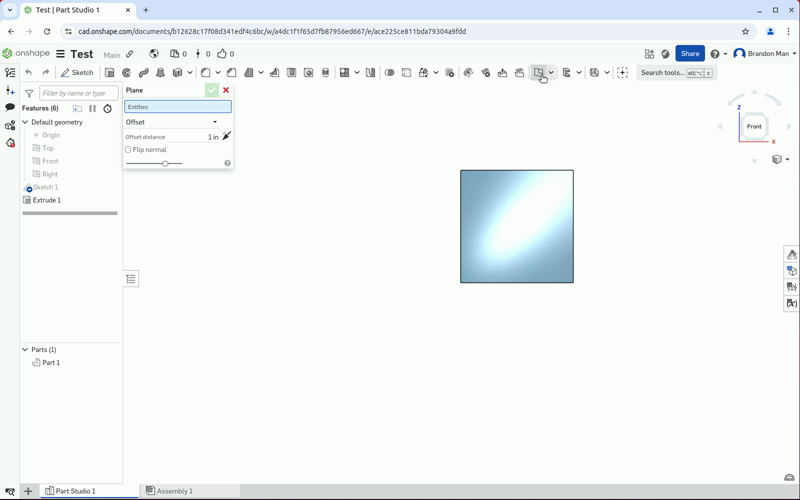
mouse_move(73, 163)
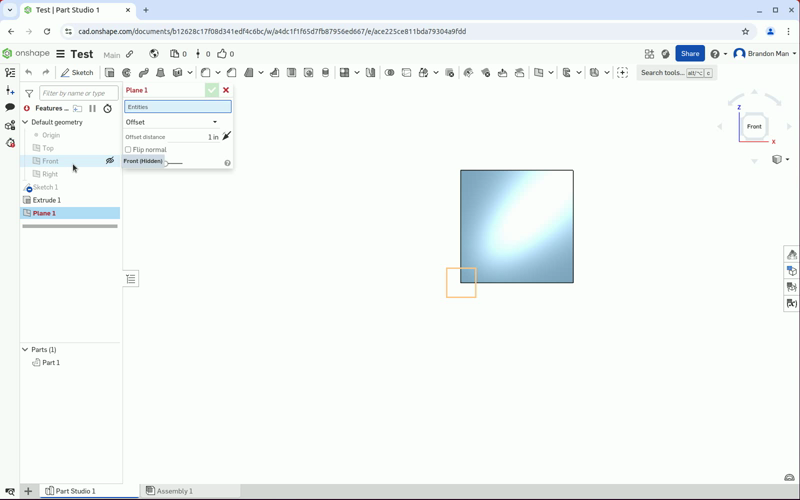
click(73, 163)
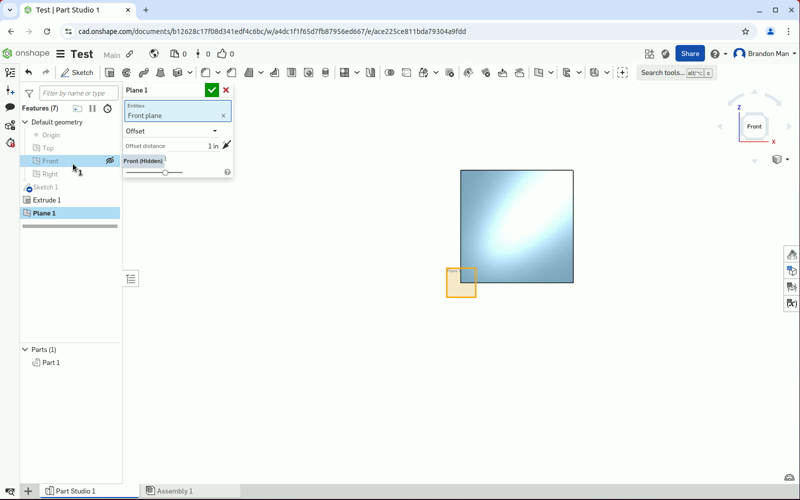
key(tab, 2)
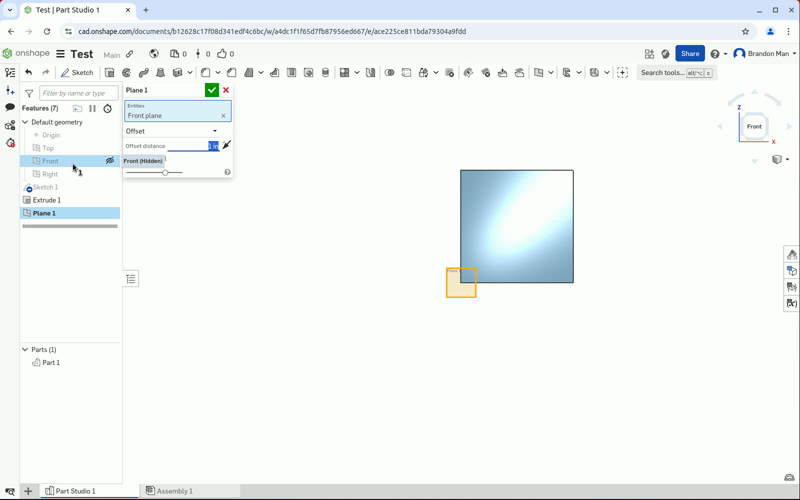
text(23.108)
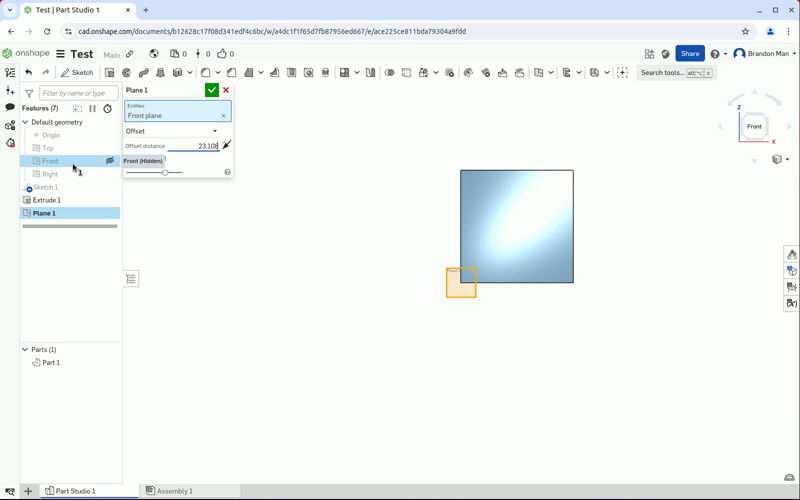
key(enter, 2)
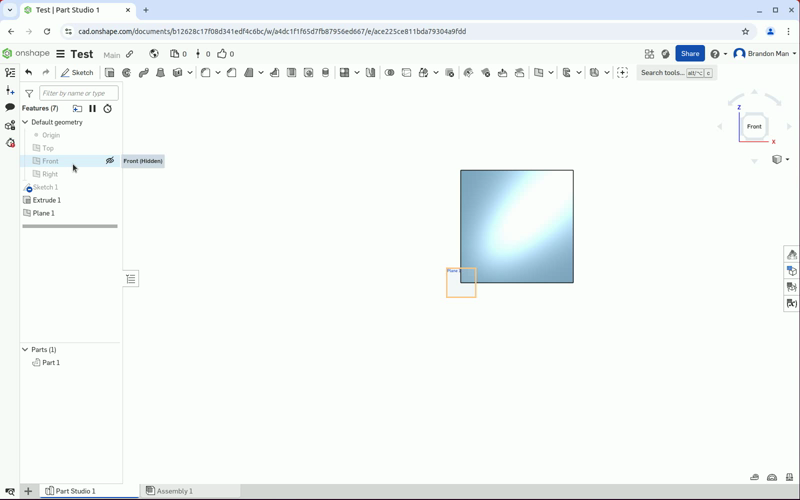
key(shift+s)
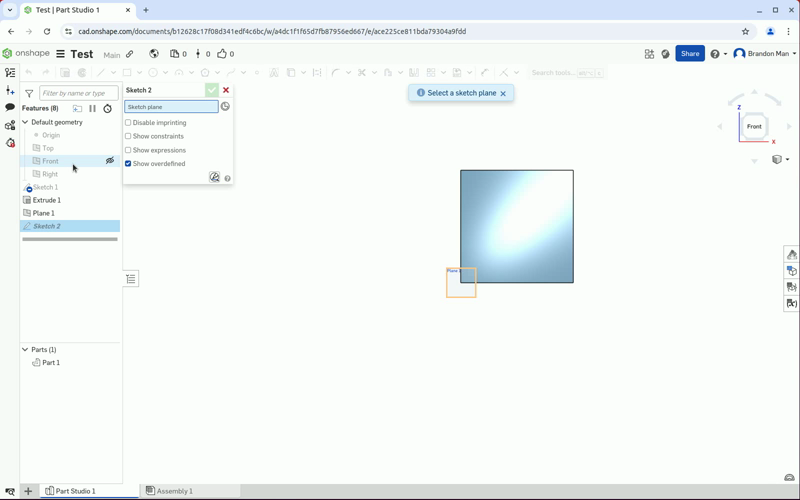
mouse_move(73, 215)
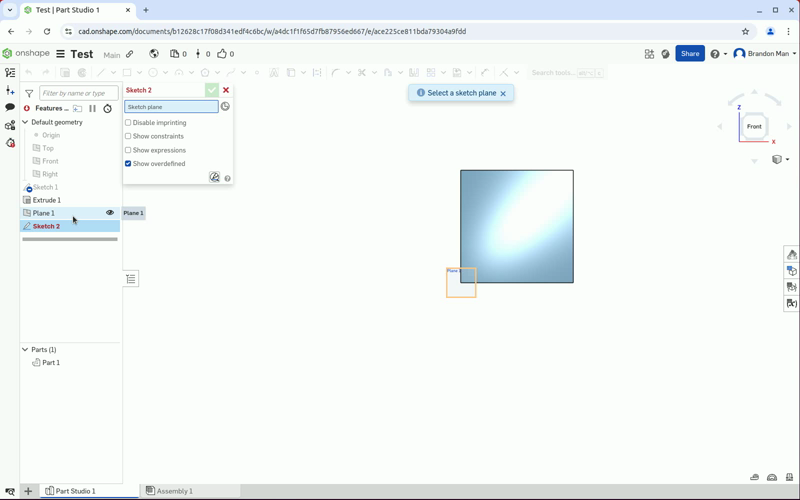
click(73, 215)
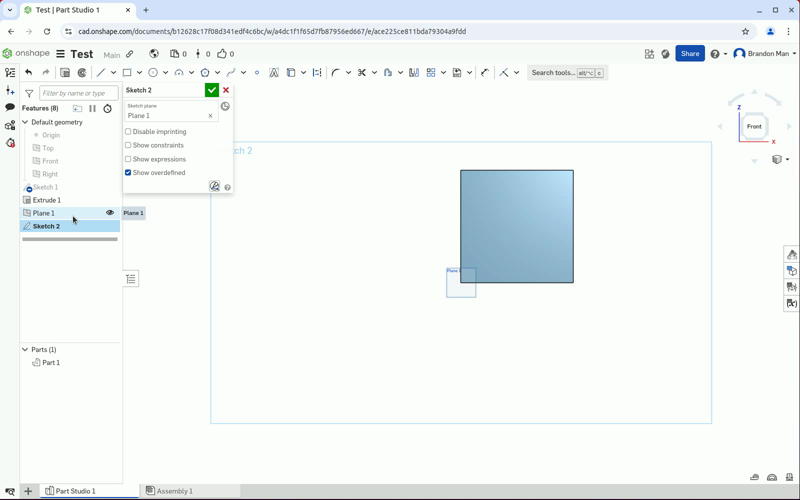
mouse_move(73, 352)
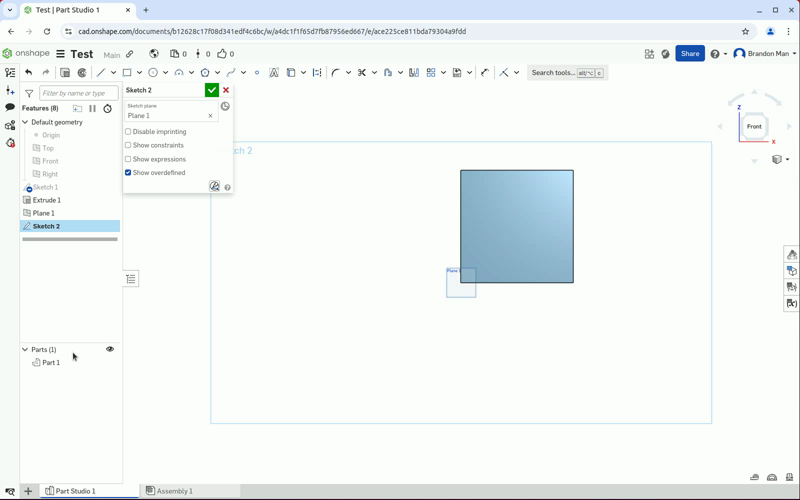
key(y)
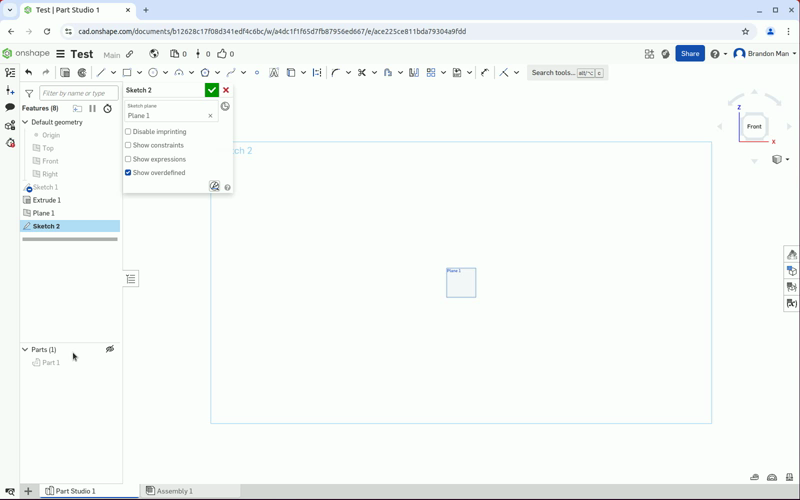
key(l)
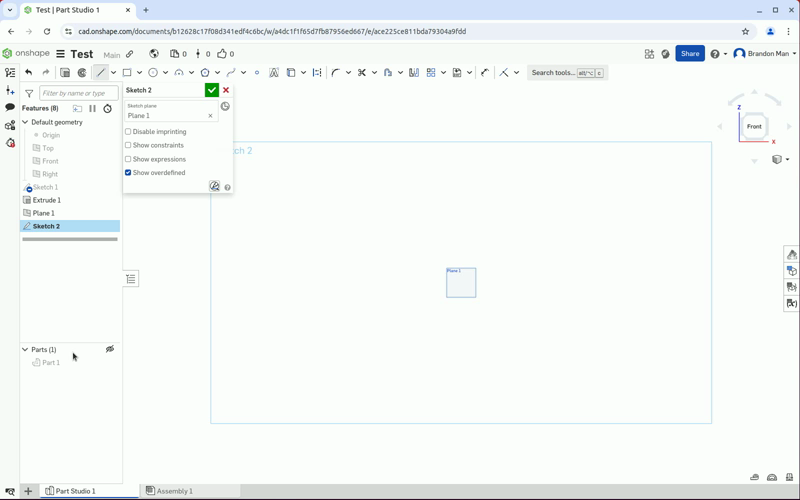
key_down(shift)
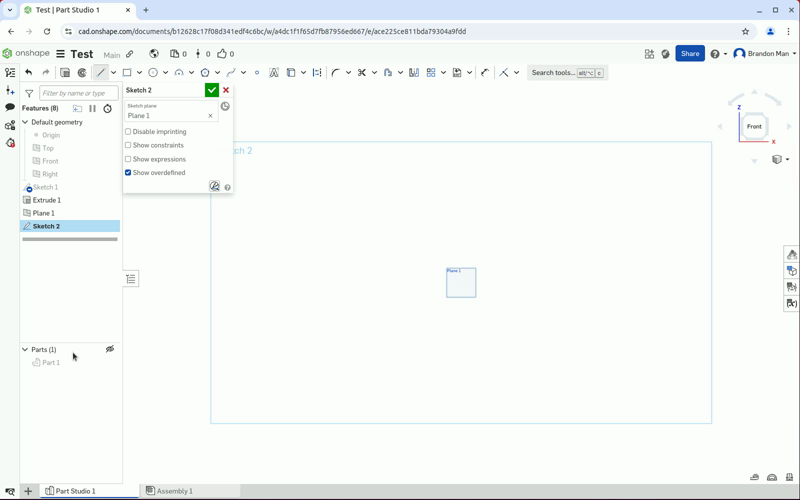
mouse_move(460, 282)
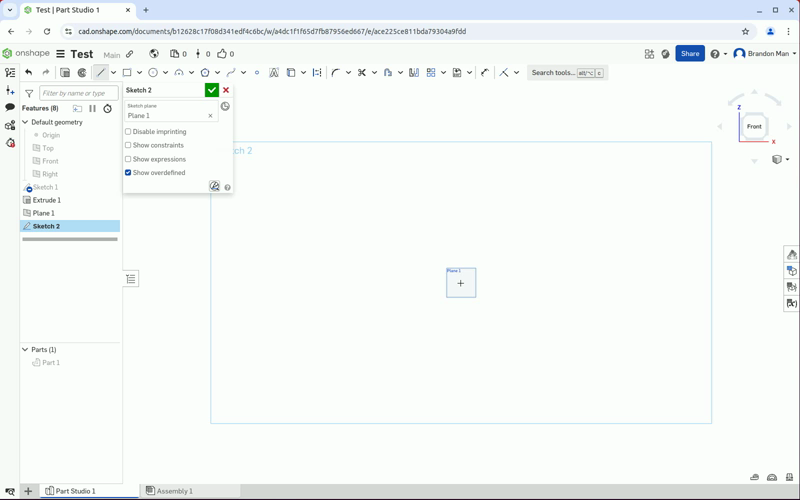
click(460, 282)
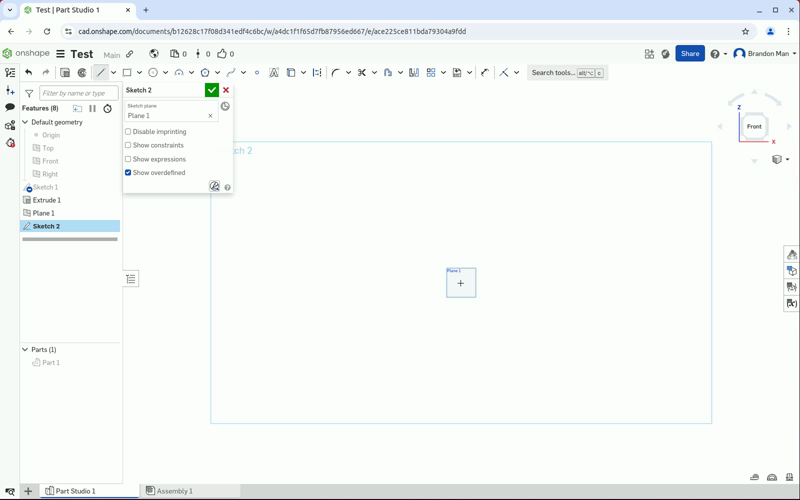
key_up(shift)
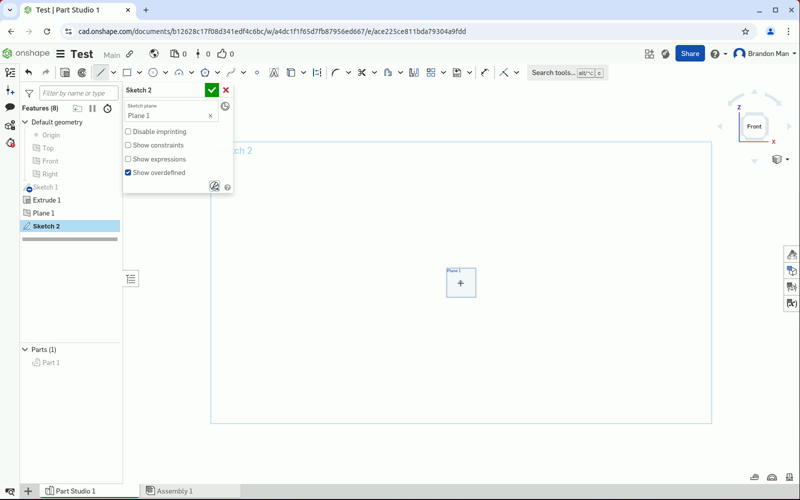
key_down(shift)
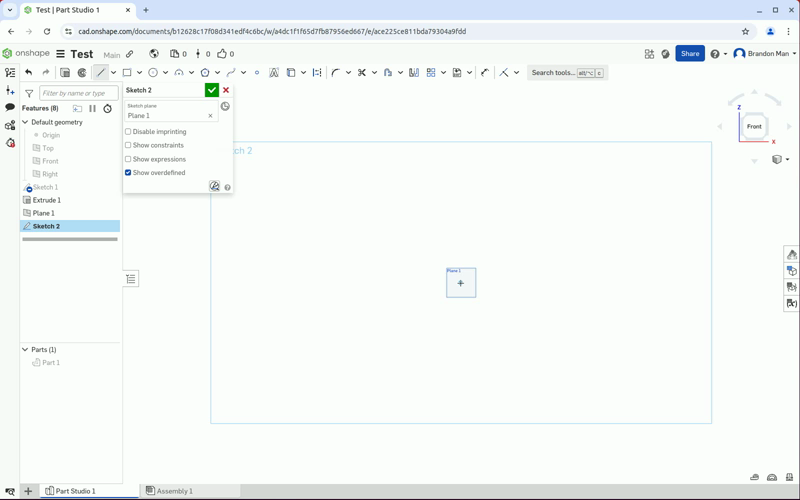
mouse_move(490, 282)
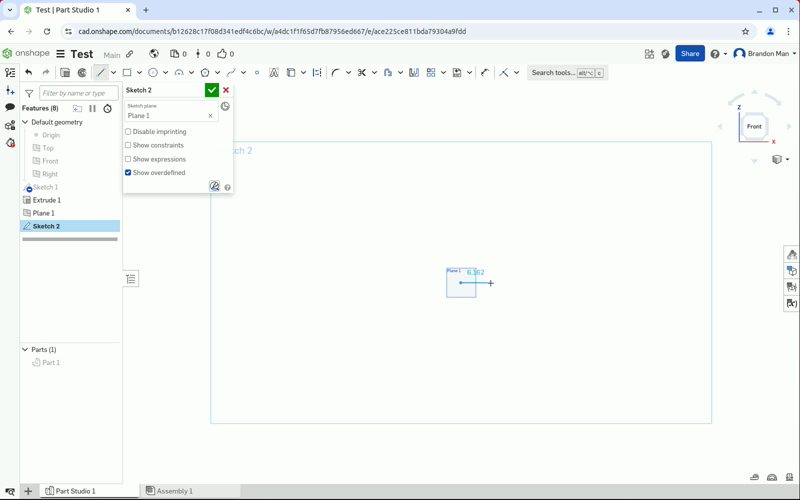
mouse_move(517, 282)
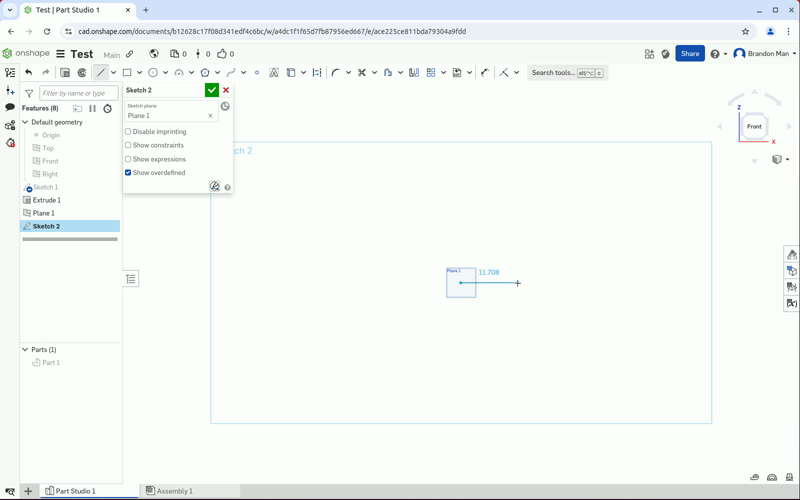
click(517, 282)
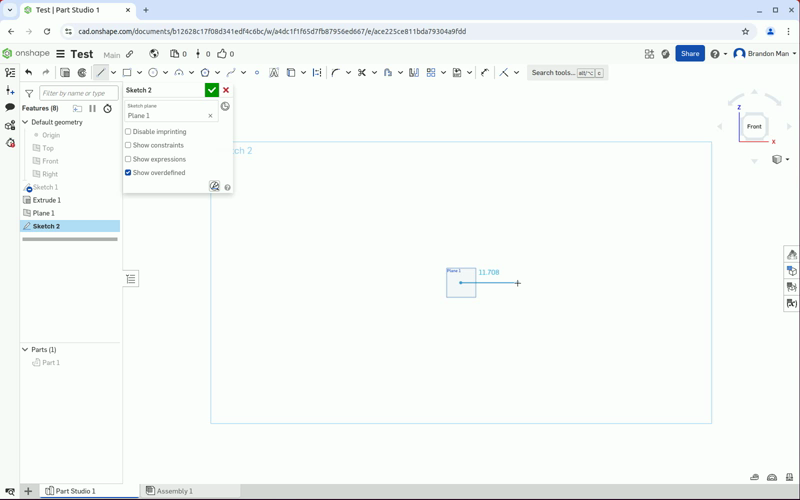
key_up(shift)
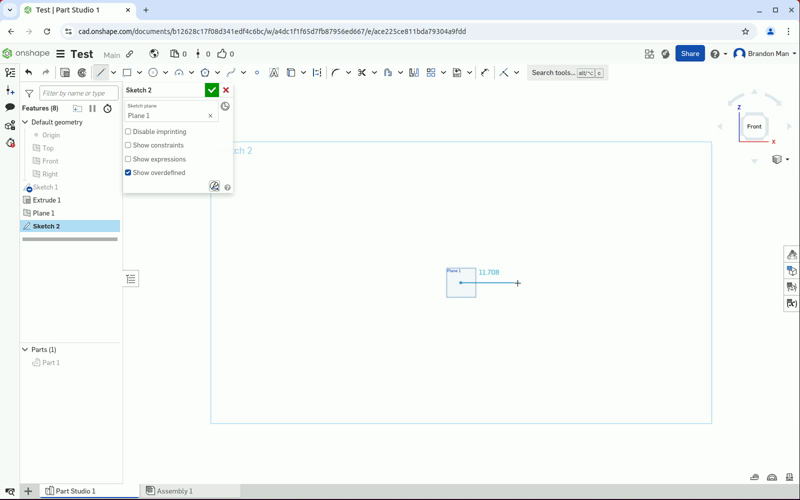
key_down(shift)
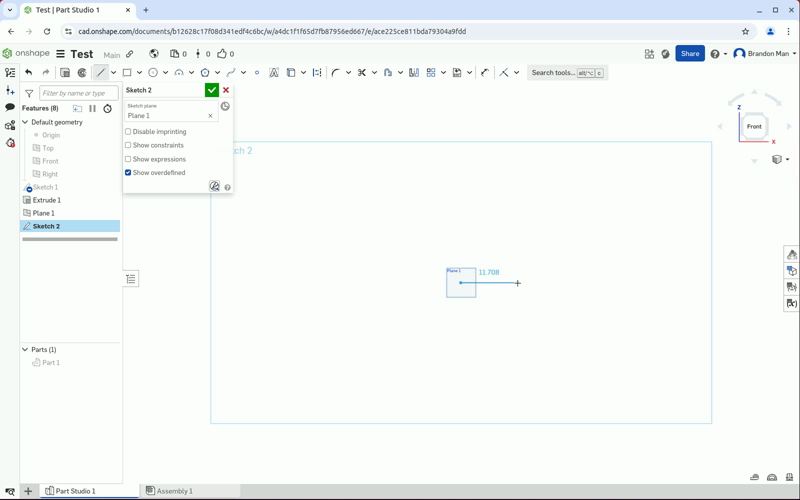
mouse_move(547, 282)
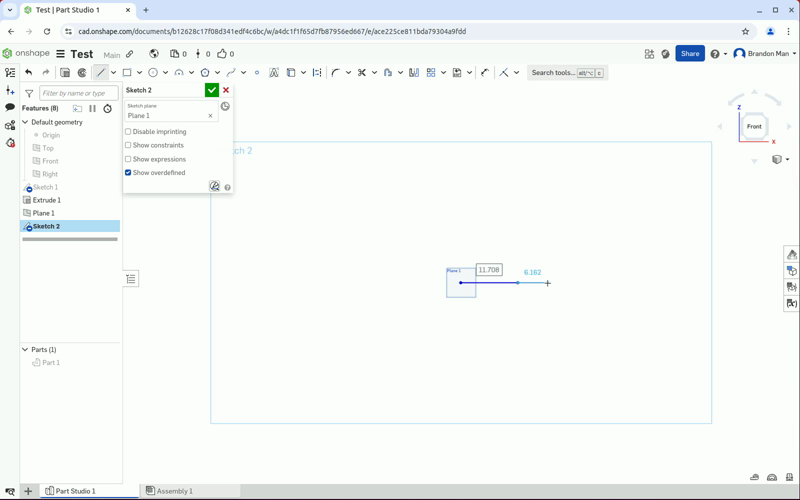
mouse_move(517, 226)
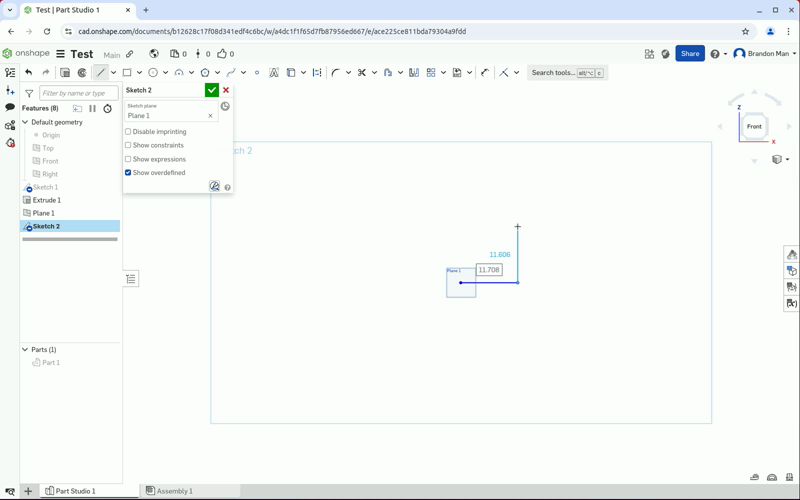
click(517, 226)
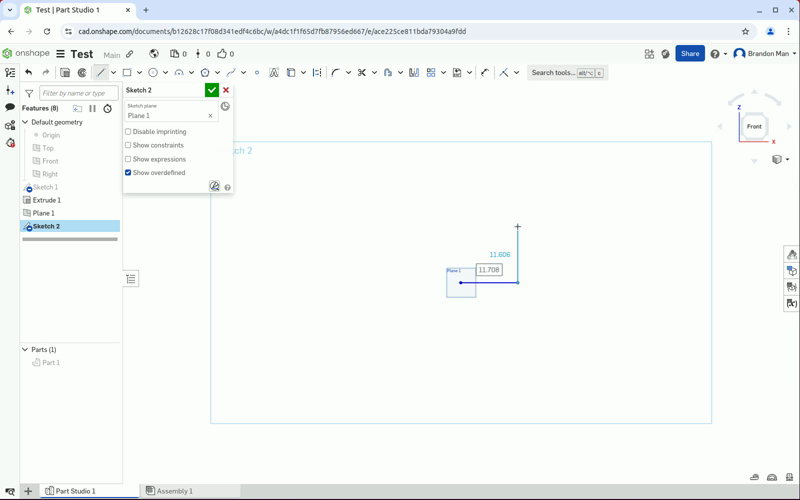
key_up(shift)
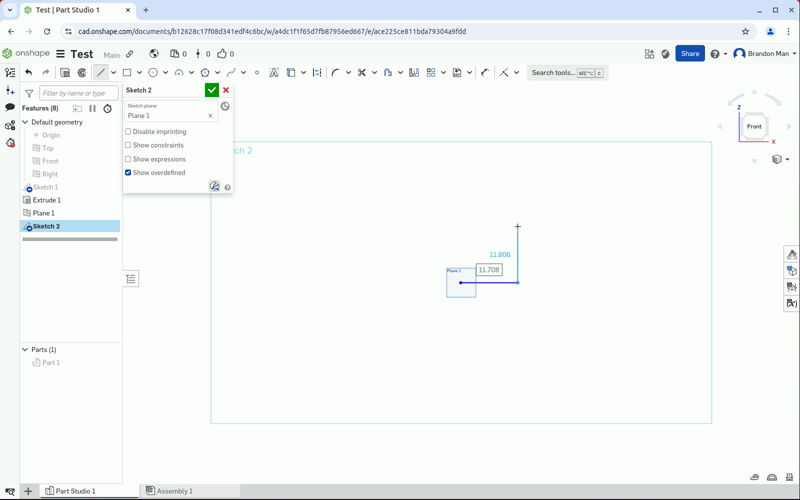
key_down(shift)
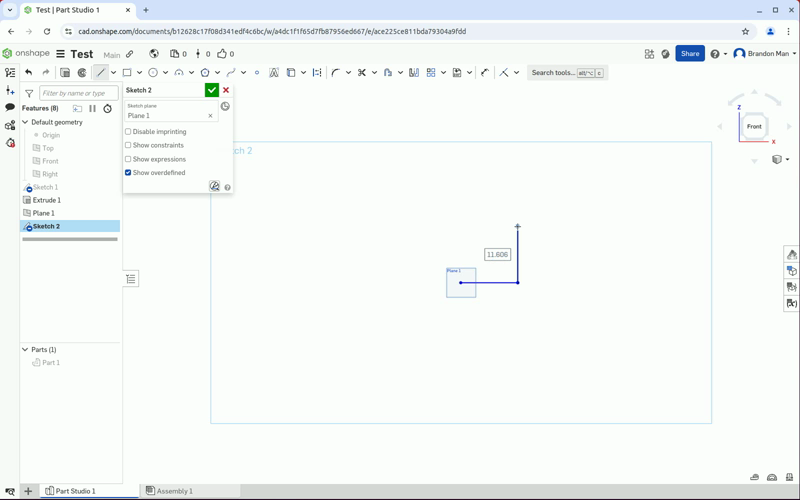
mouse_move(547, 226)
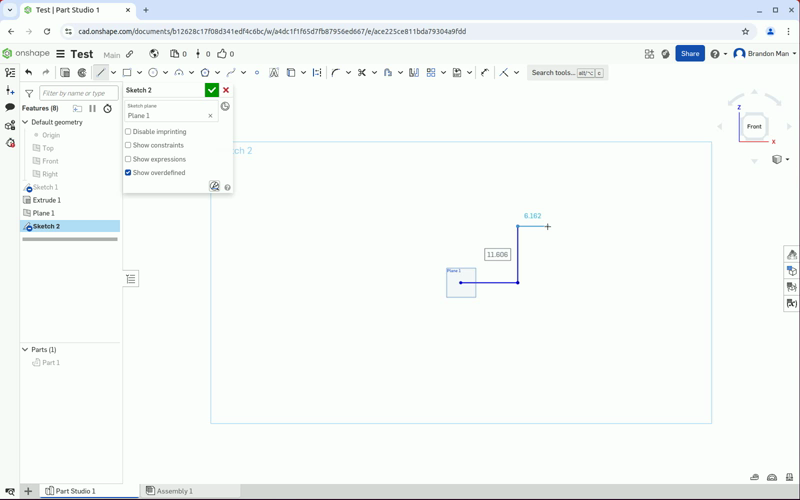
mouse_move(460, 226)
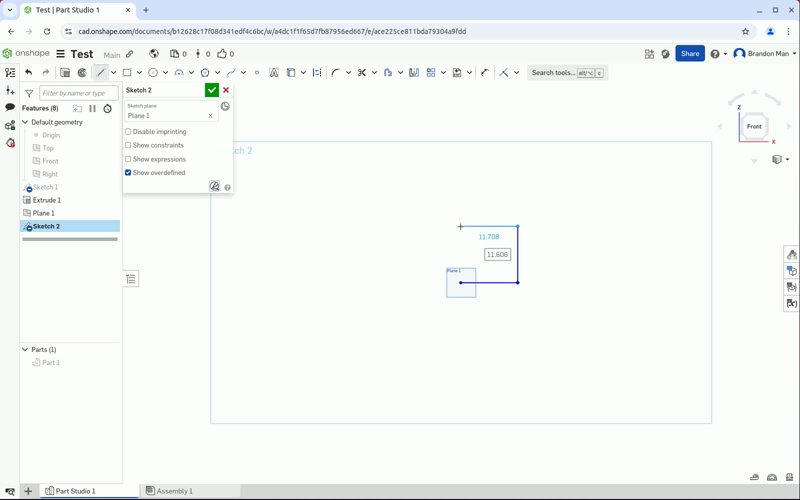
click(460, 226)
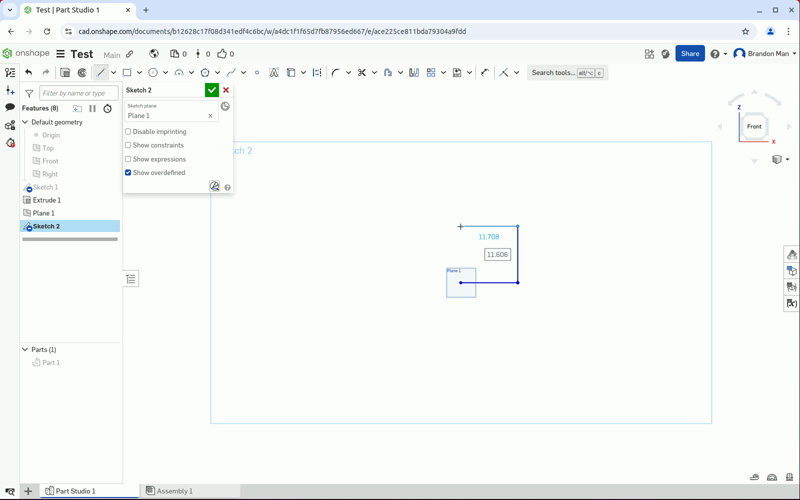
key_up(shift)
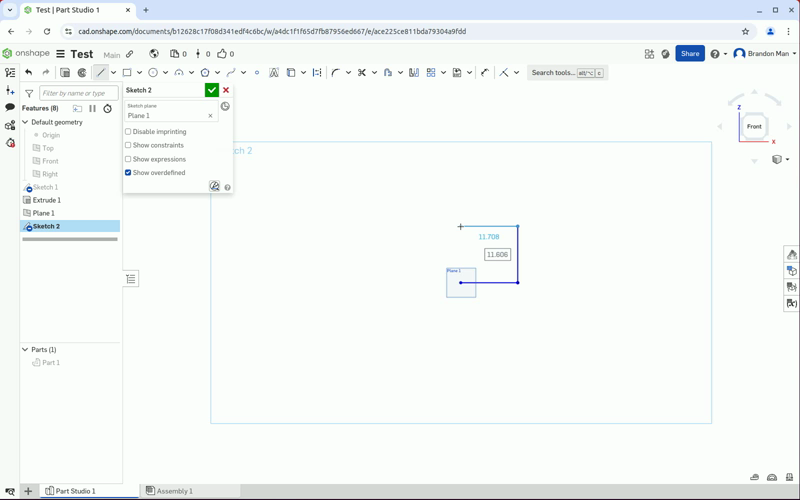
mouse_move(490, 226)
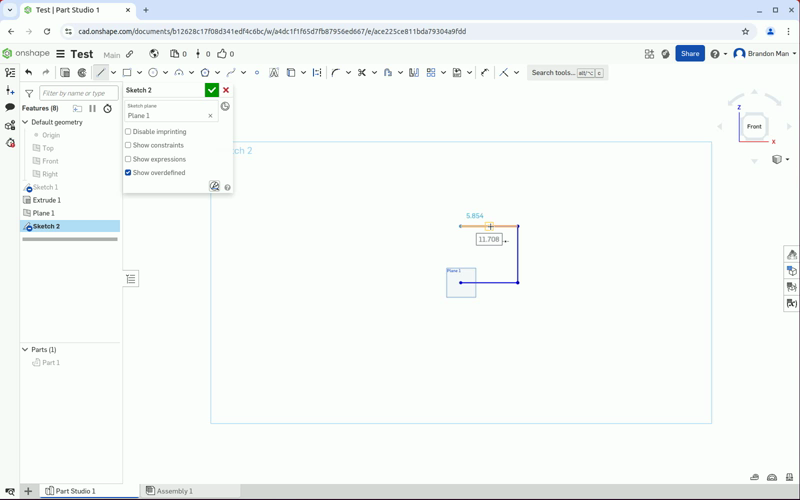
key_down(shift)
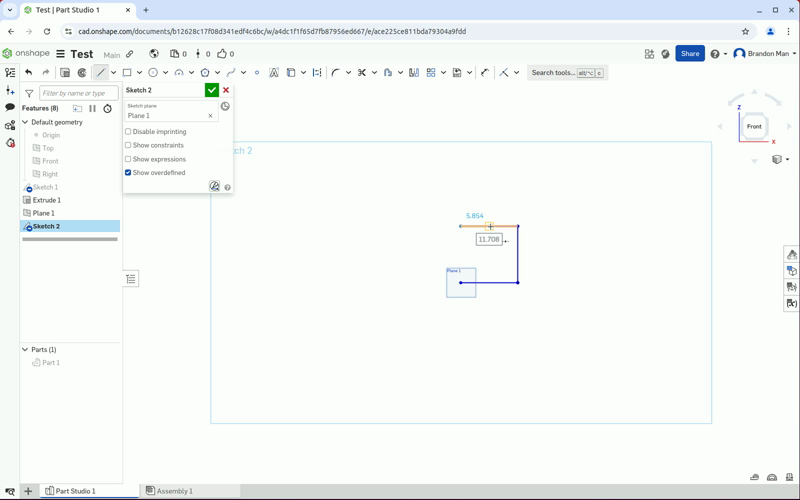
mouse_move(460, 282)
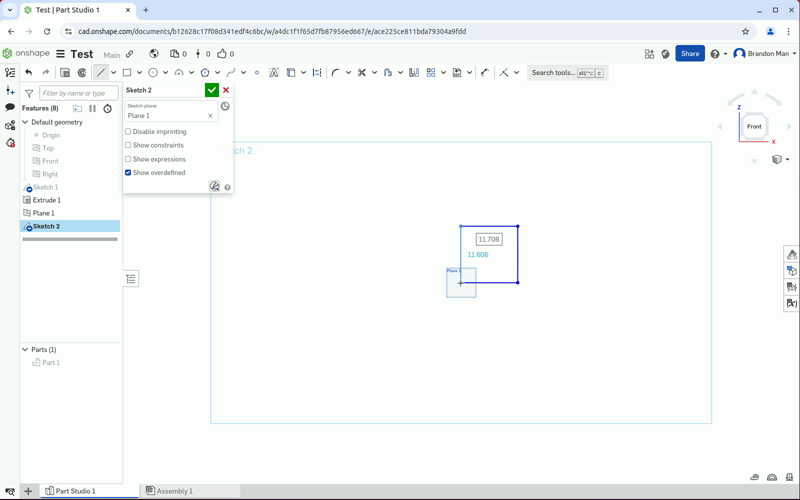
key_up(shift)
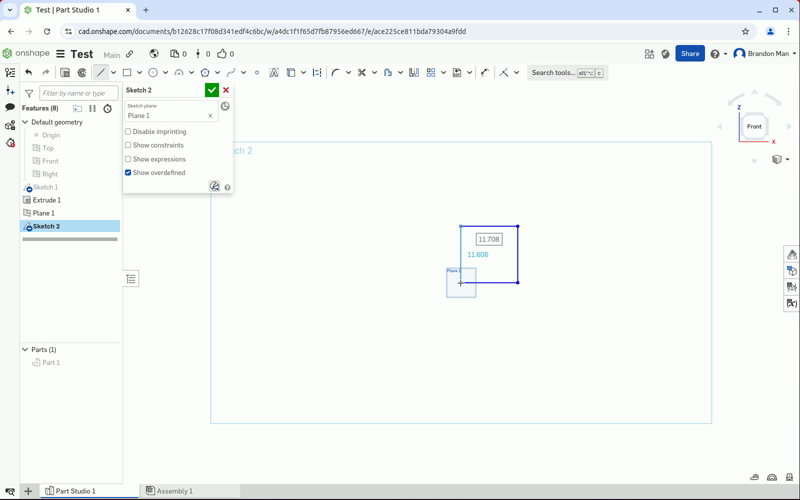
click(460, 282)
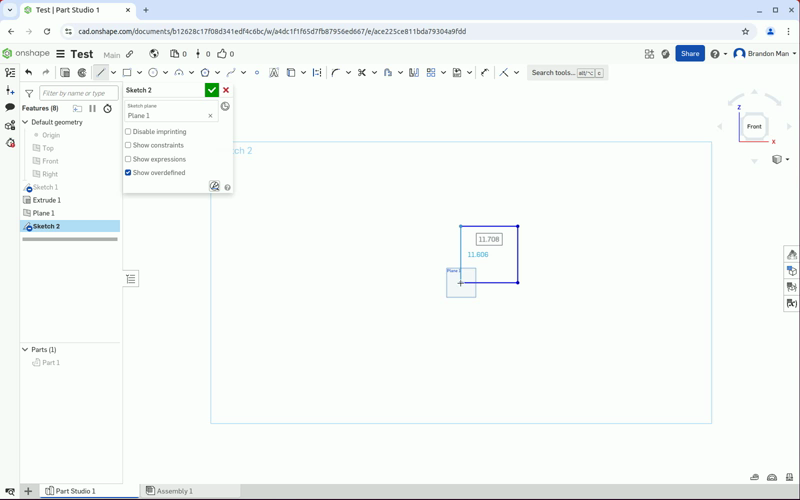
key(esc)
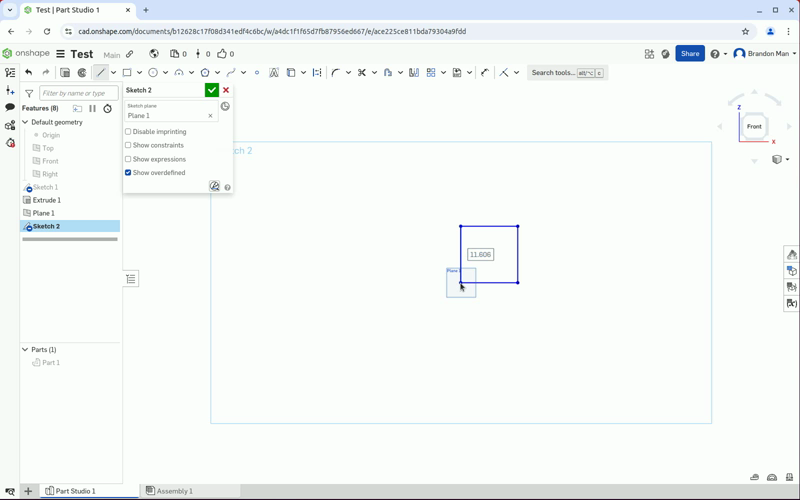
mouse_move(470, 243)
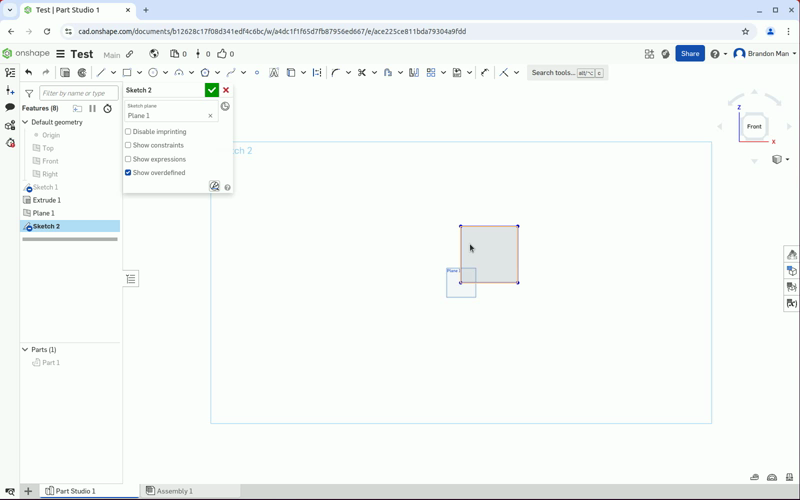
click(470, 243)
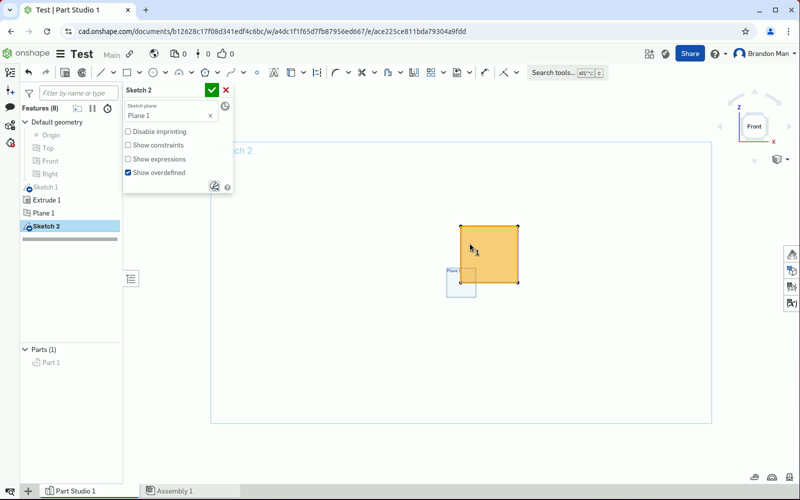
mouse_move(73, 352)
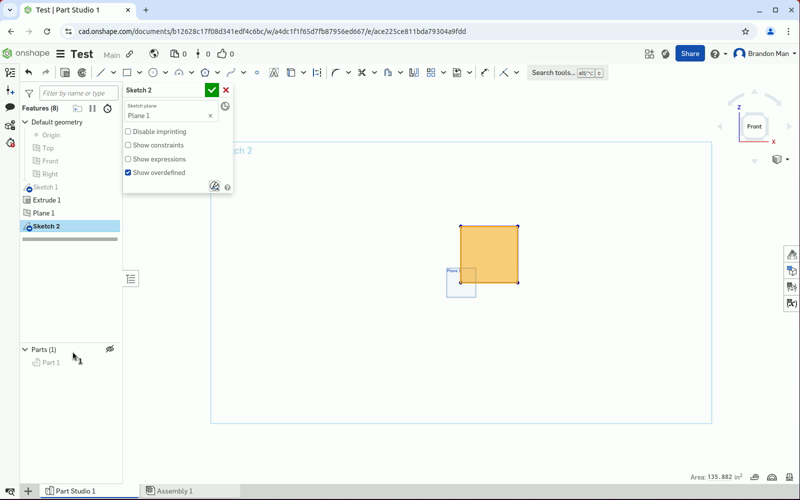
key(shift+y)
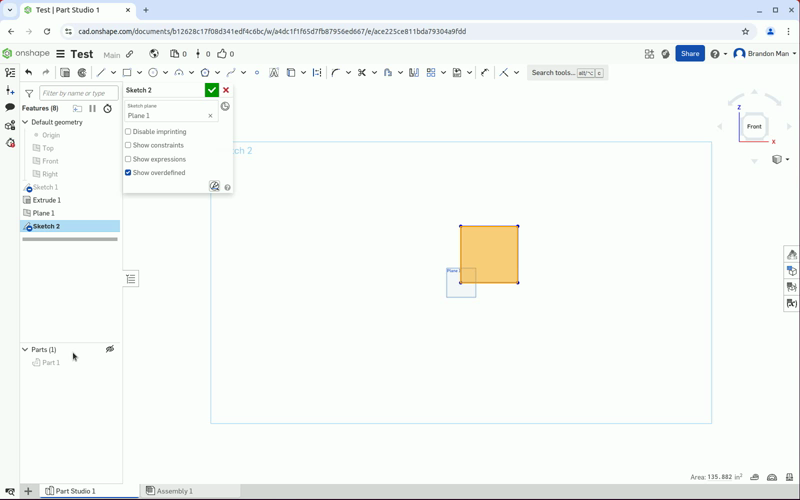
key(shift+e)
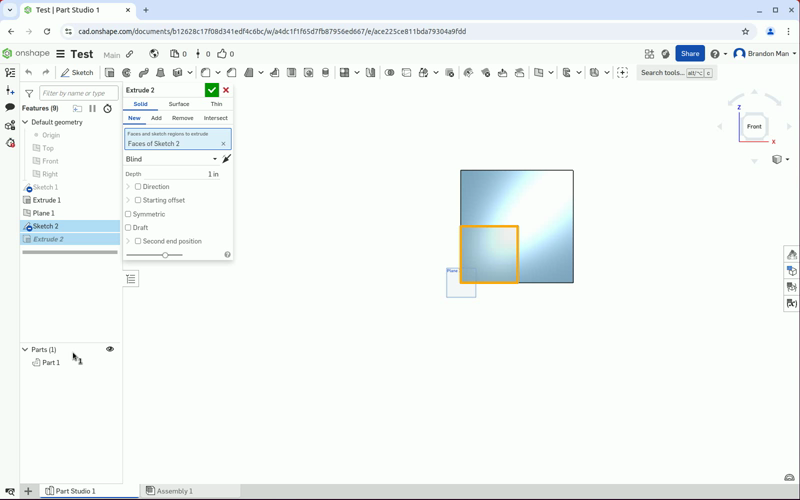
mouse_move(143, 106)
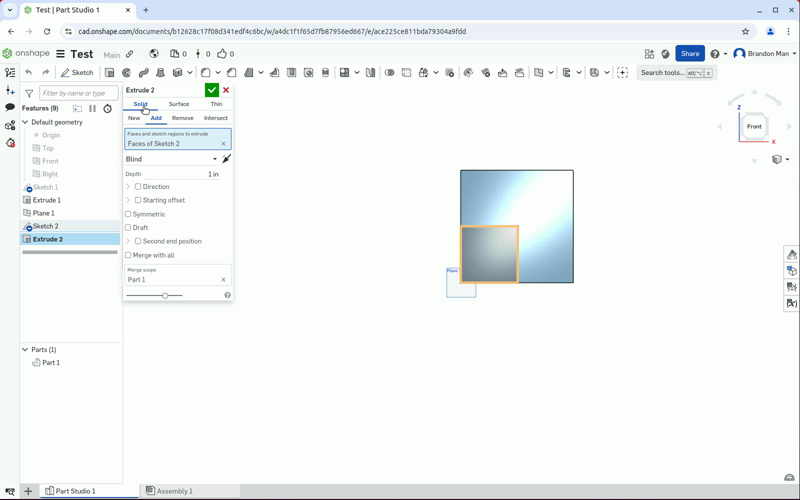
click(143, 106)
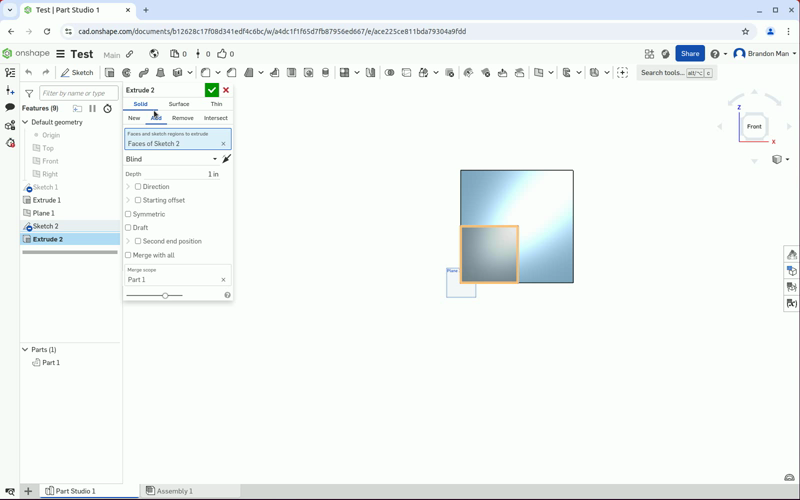
mouse_move(186, 120)
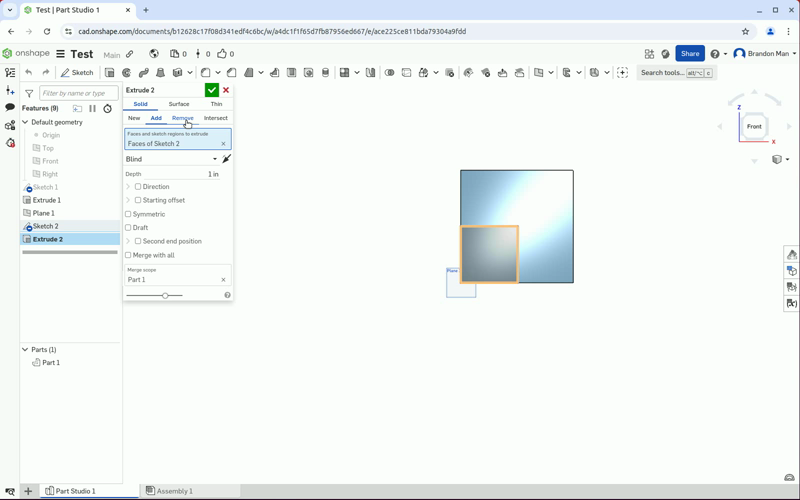
click(186, 120)
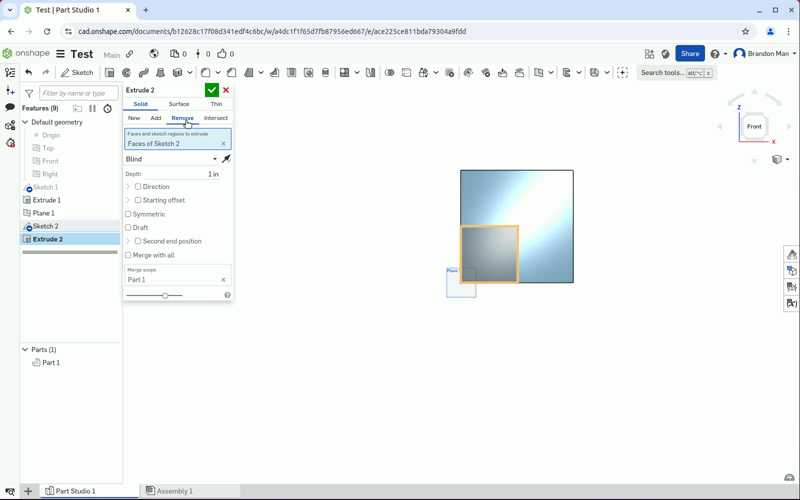
key(tab, 4)
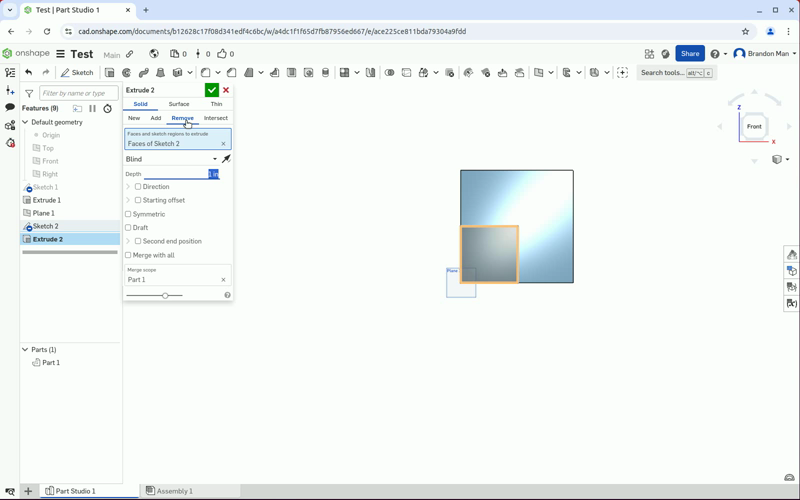
text(11.554)
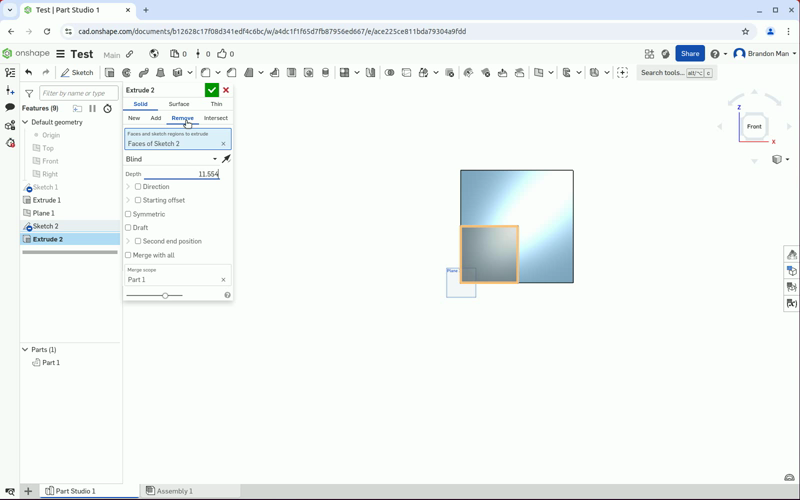
key(tab, 6)
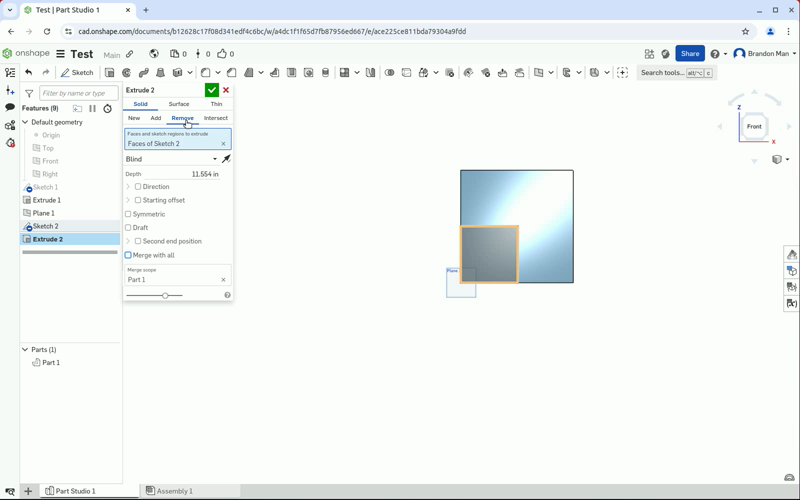
key(space)
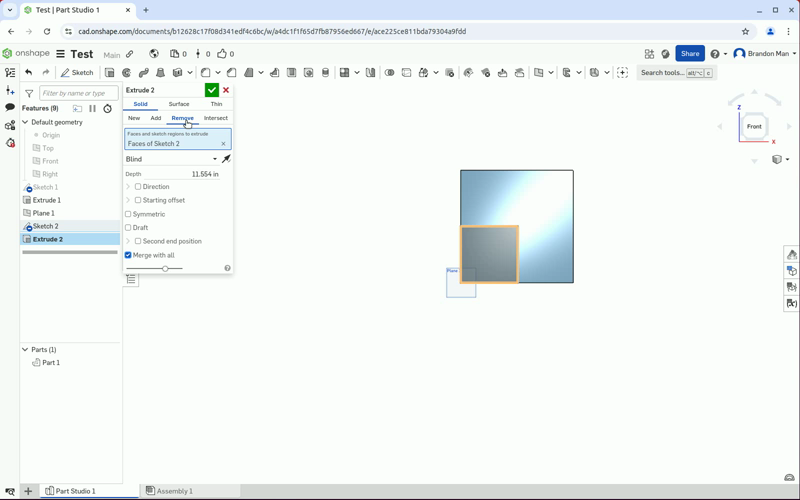
key(enter)
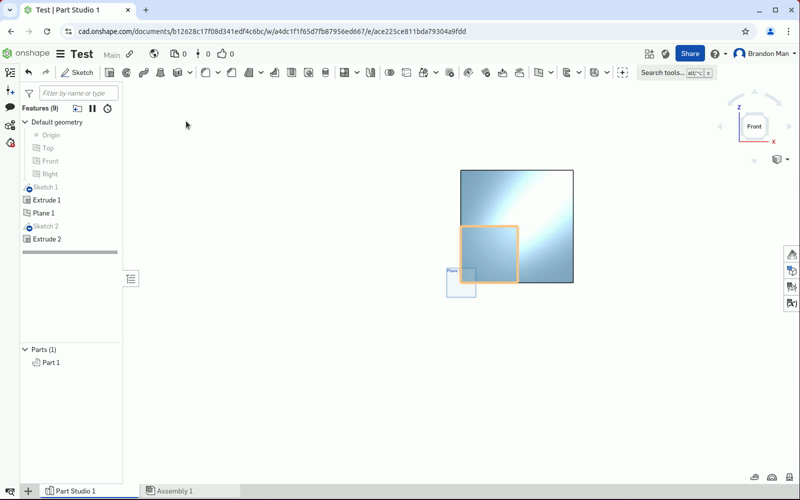
key(shift+h)
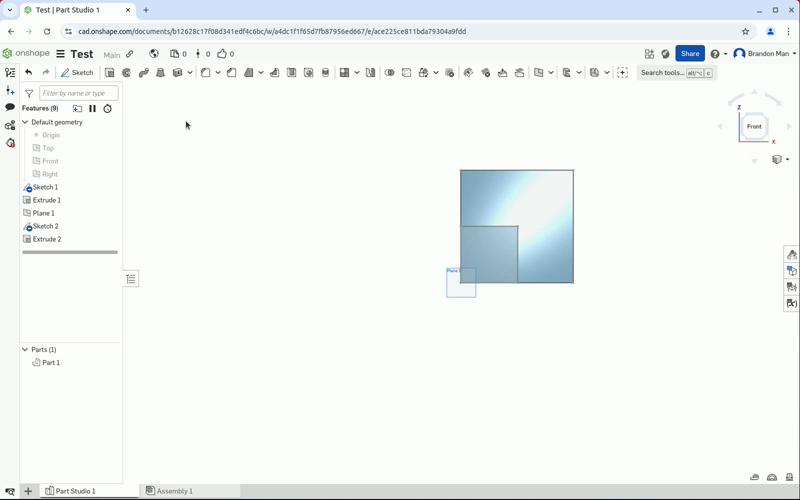
key(shift+h)
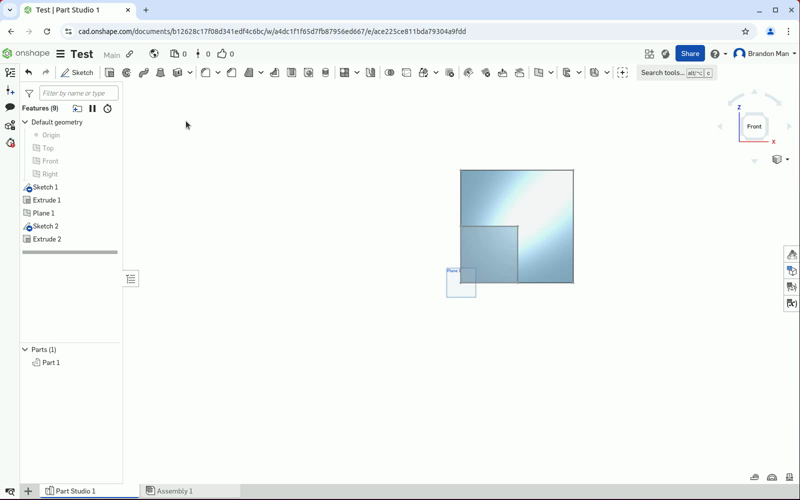
key(shift+7)
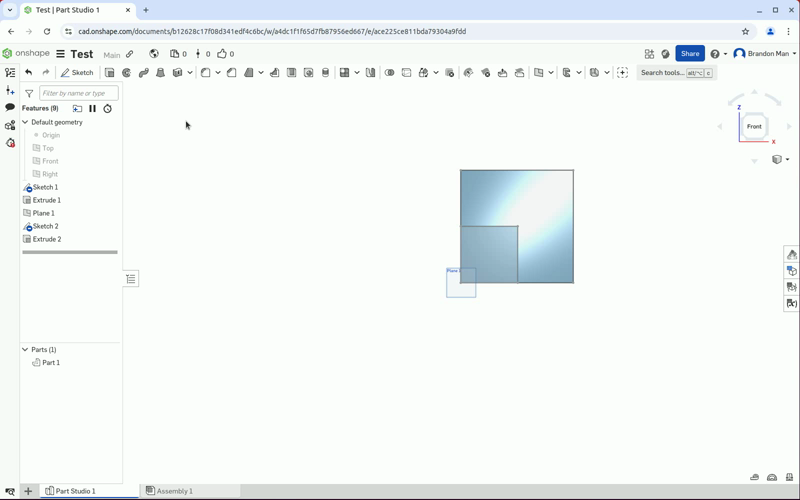
key(left, 2)
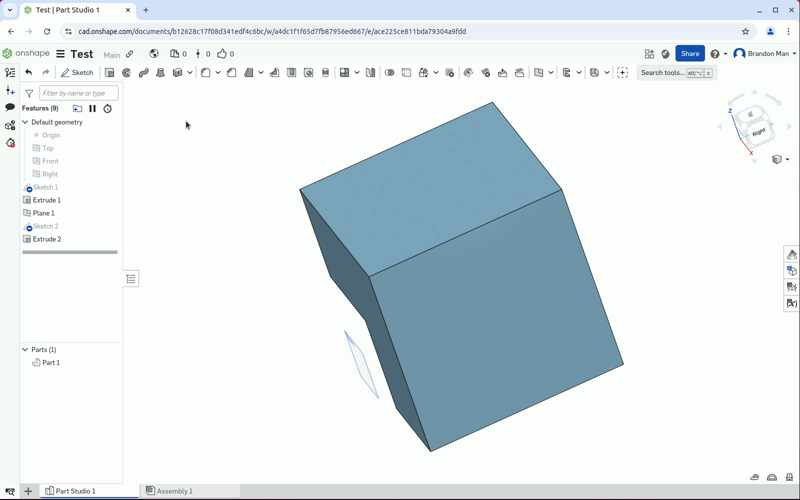
key(down, 2)
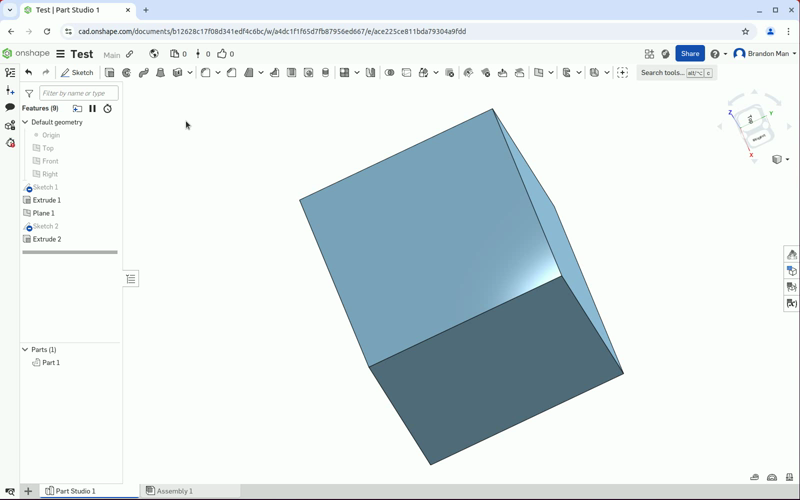
key(up, 2)
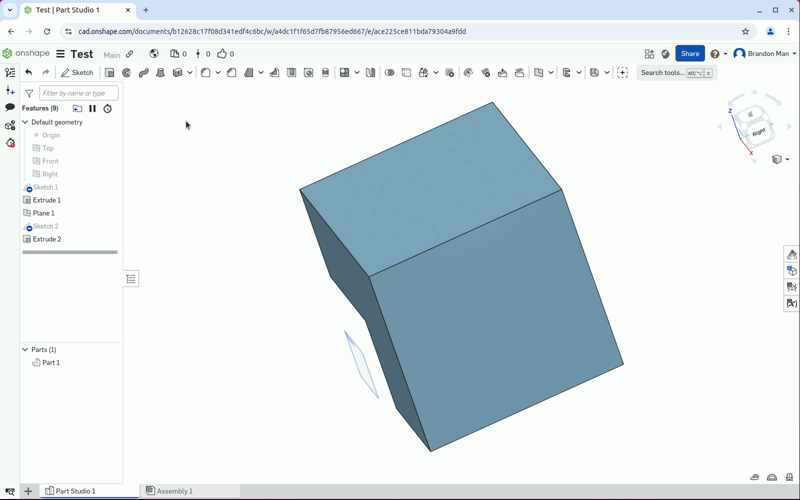
key(right, 2)
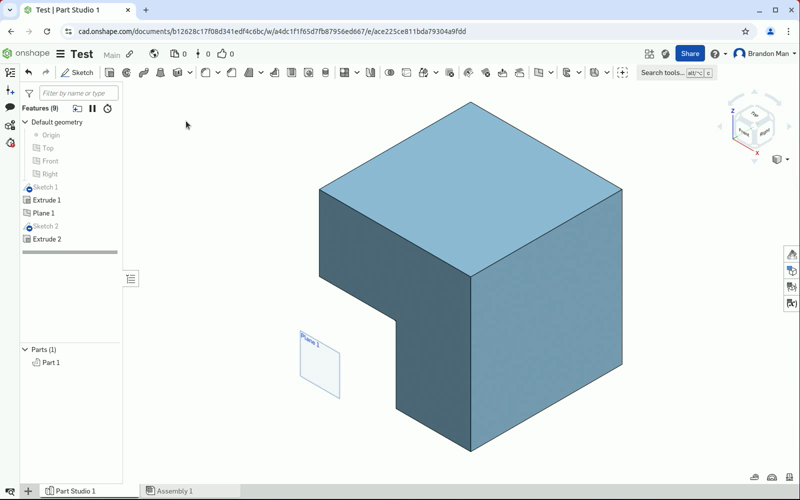
mouse_move(73, 189)
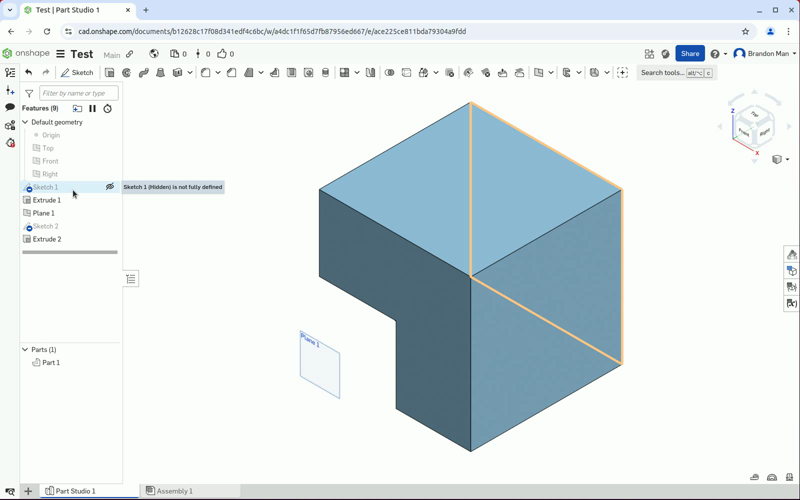
click(73, 189)